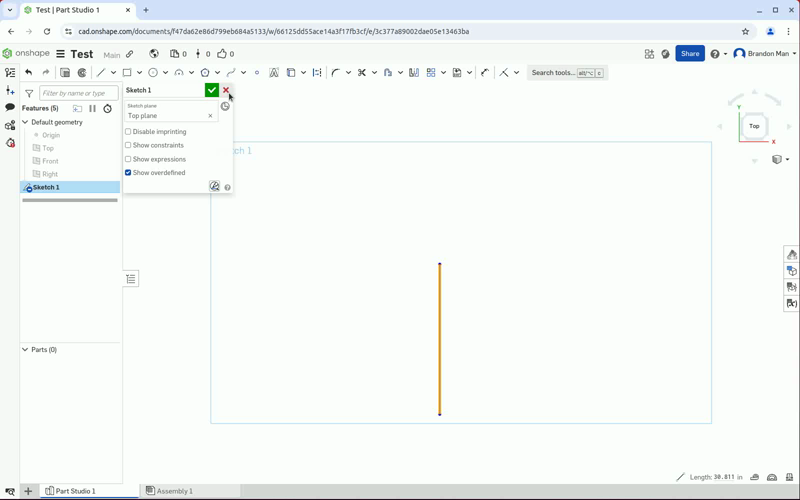
key(shift+h)
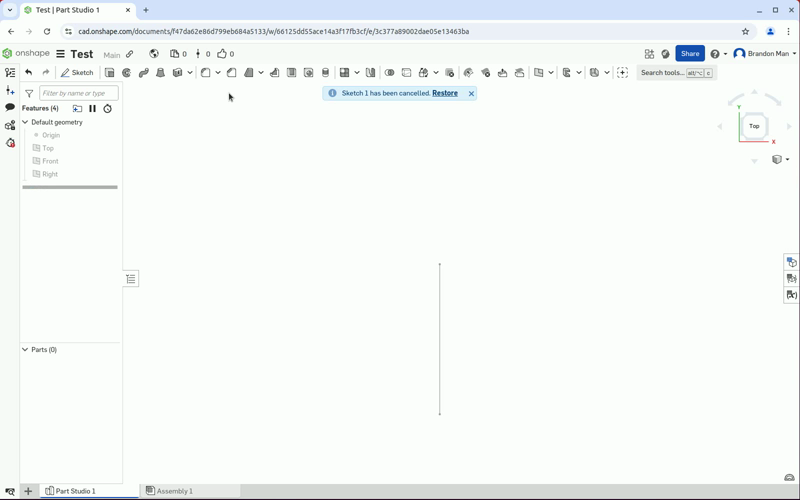
mouse_move(73, 352)
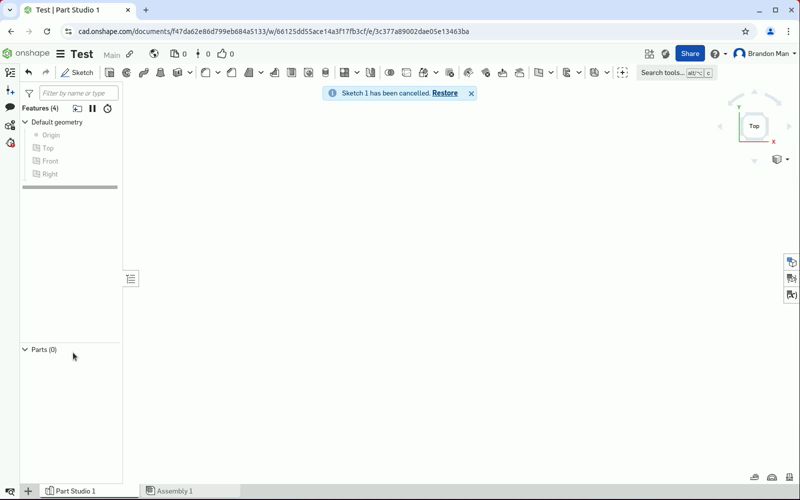
key(y)
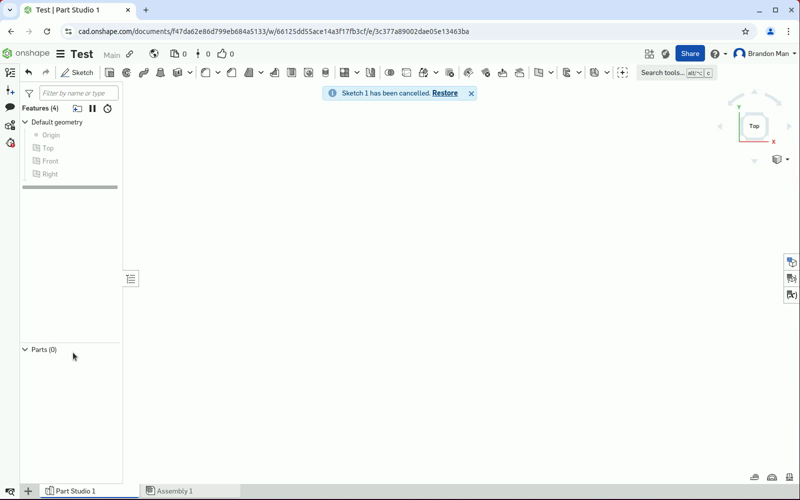
key(shift+p)
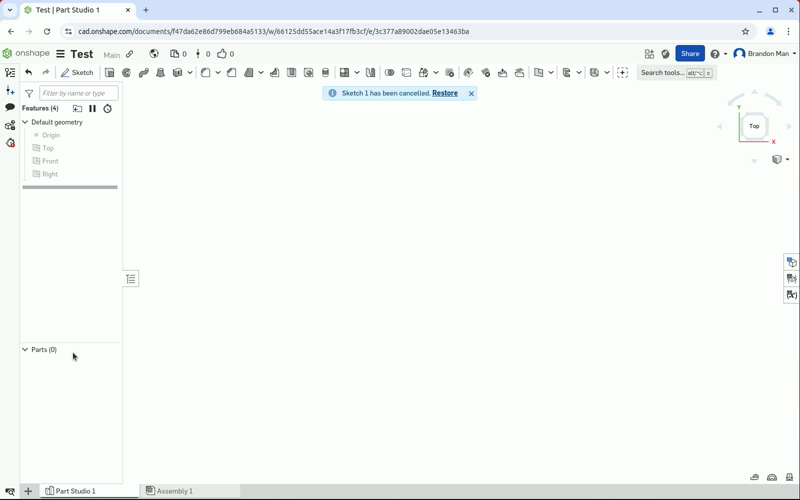
key(space)
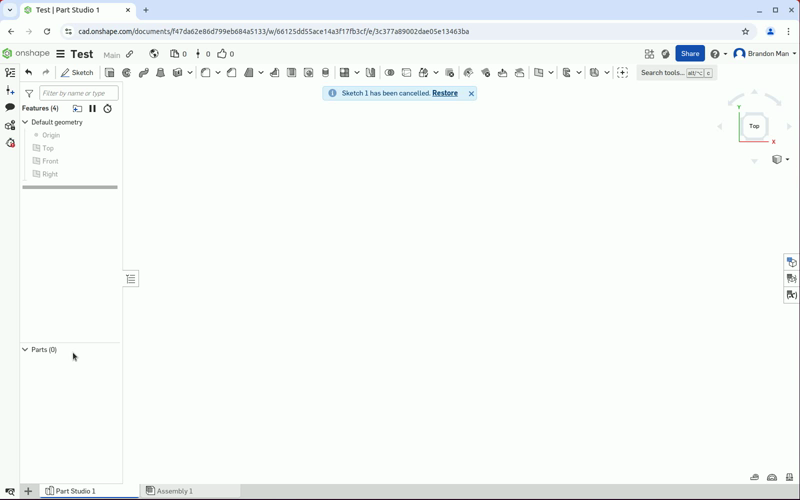
key_down(shift)
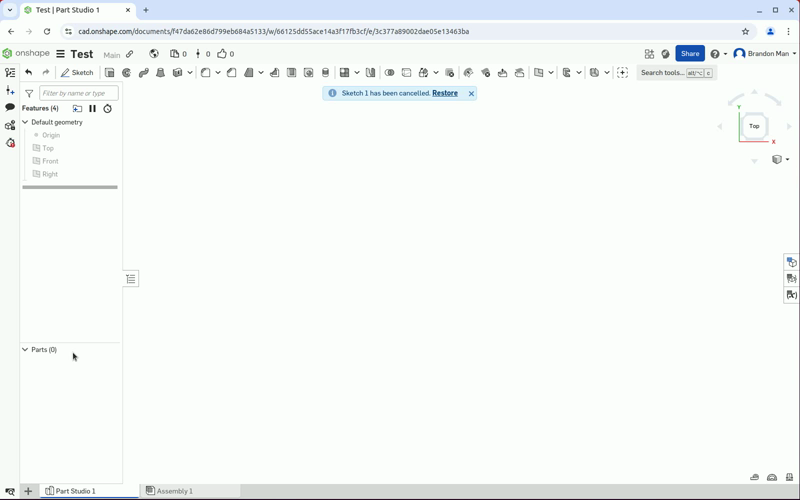
key(up)
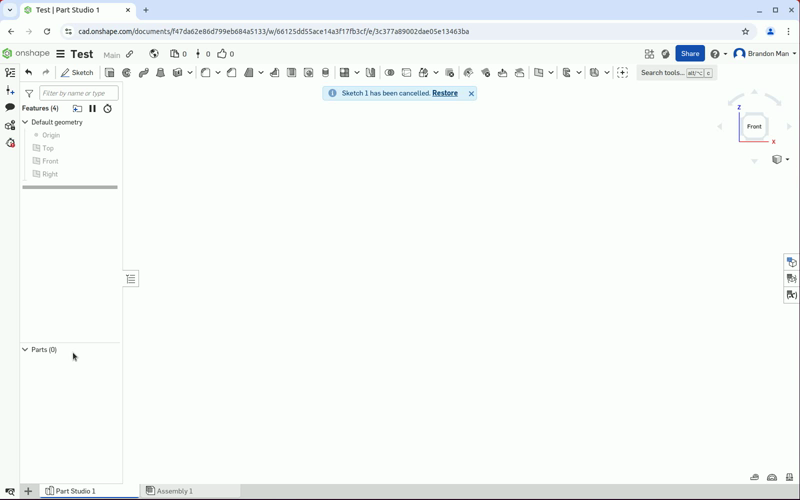
key_up(shift)
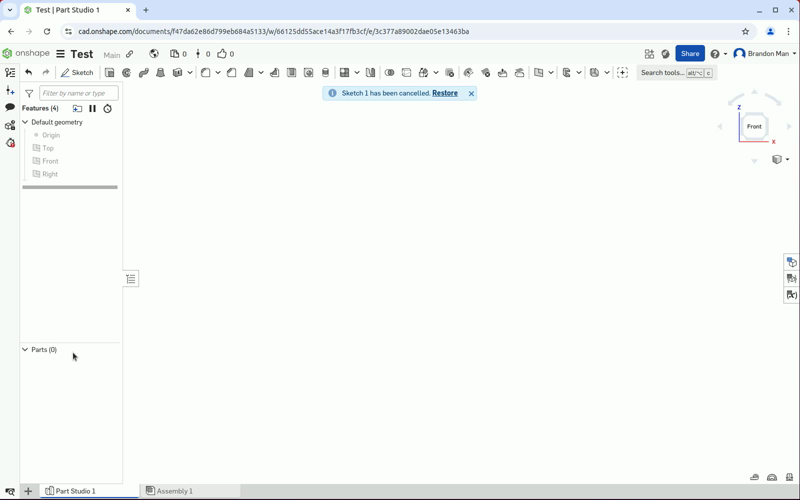
mouse_move(73, 352)
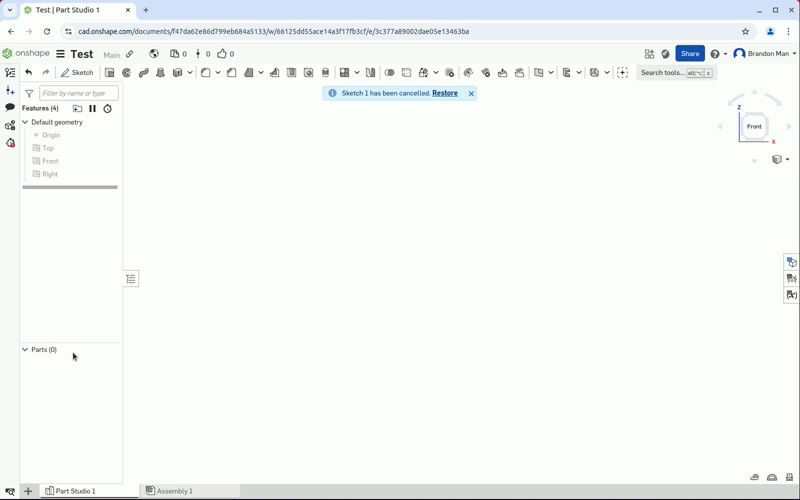
key(shift+y)
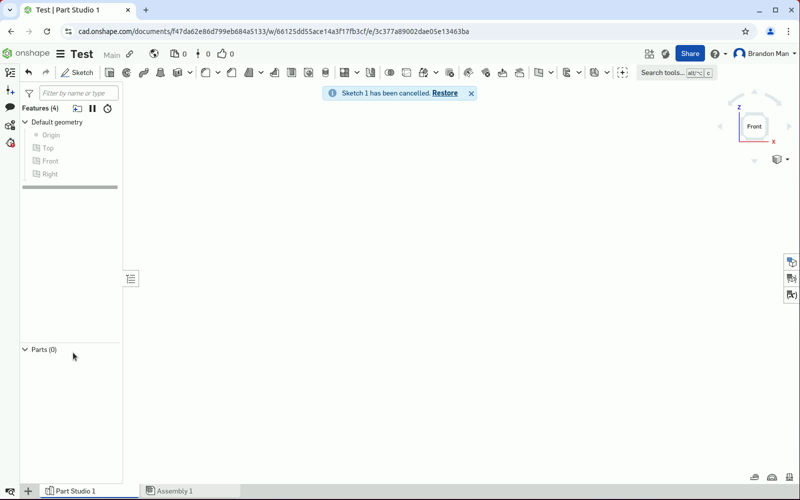
key(shift+s)
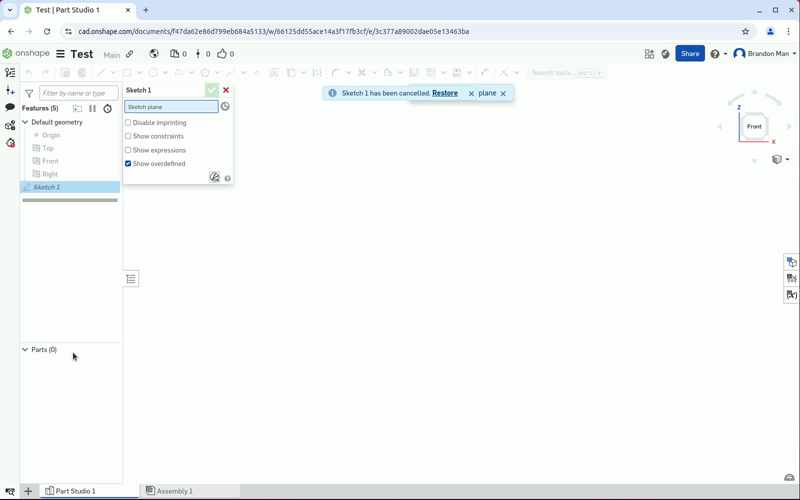
mouse_move(73, 163)
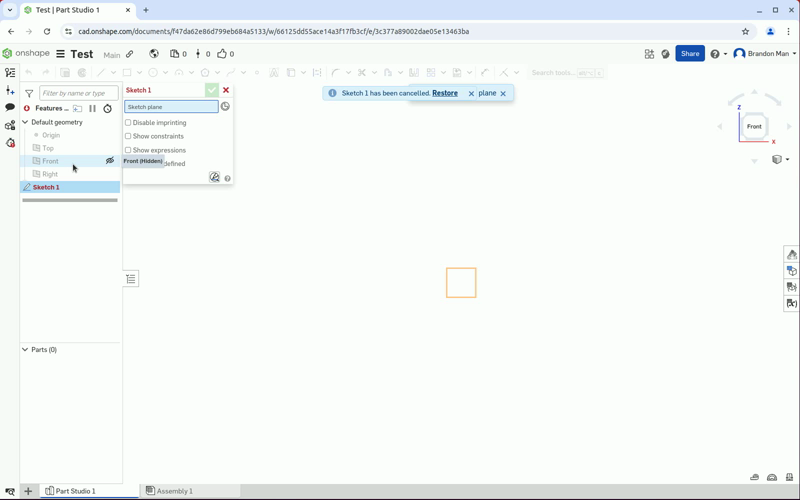
click(73, 163)
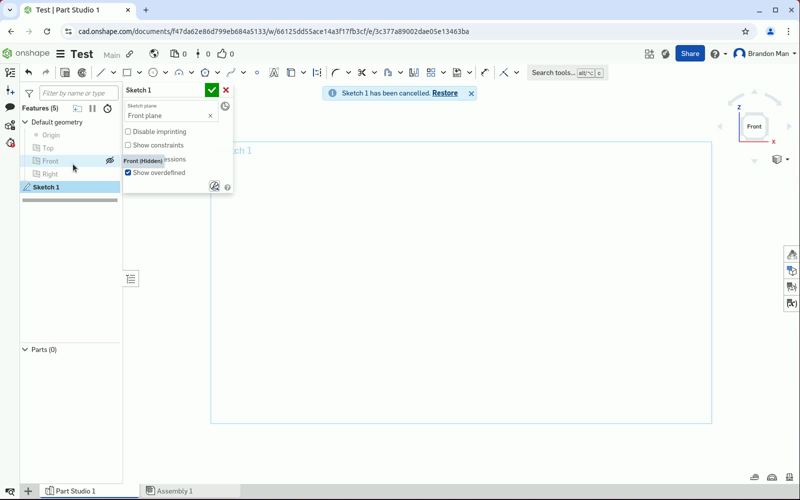
mouse_move(73, 352)
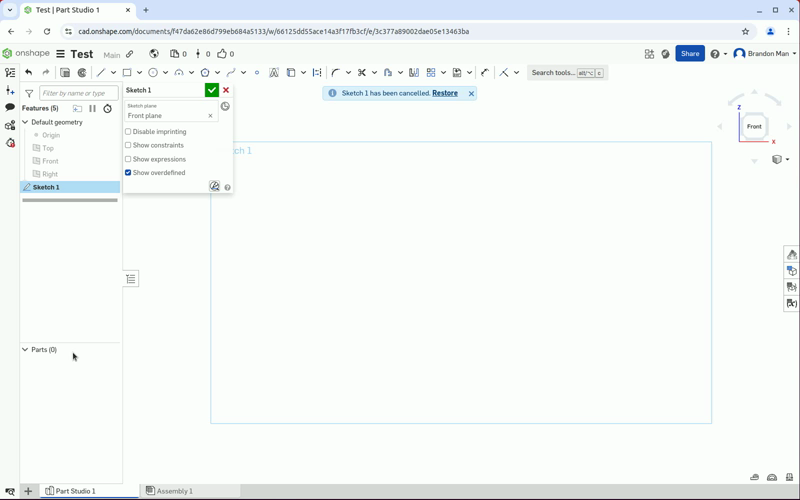
key(y)
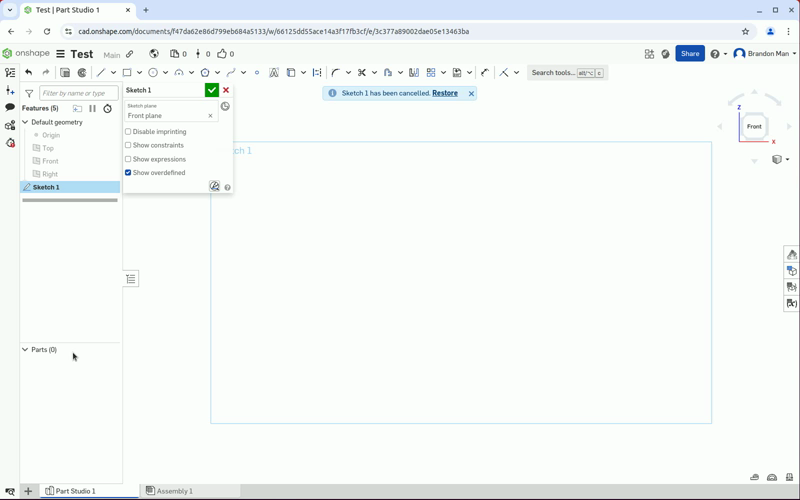
key(l)
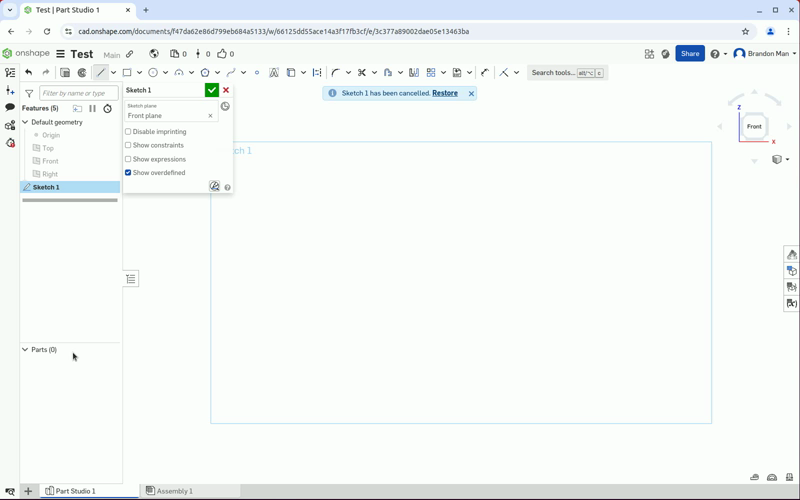
key_down(shift)
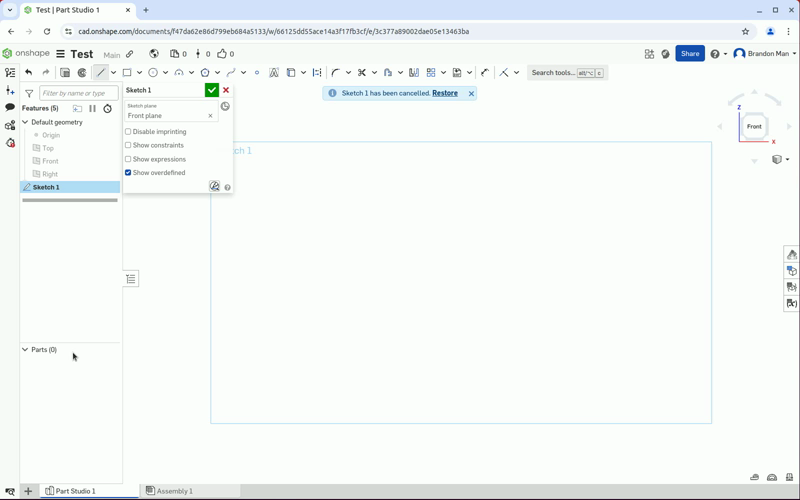
mouse_move(460, 232)
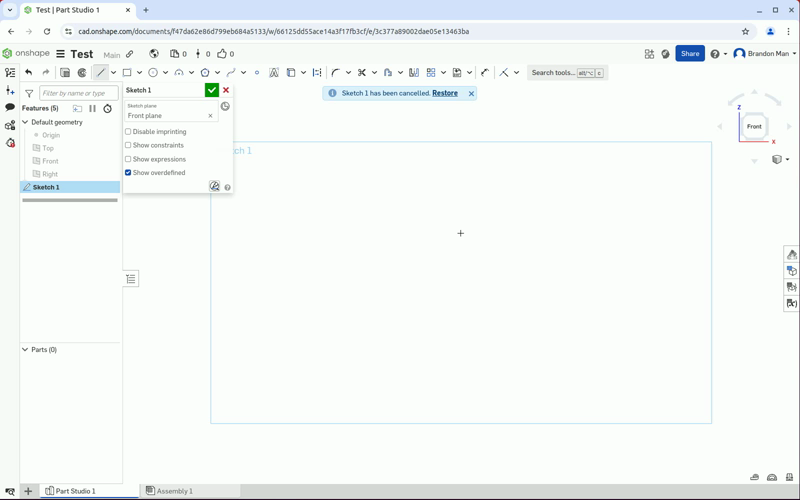
click(460, 232)
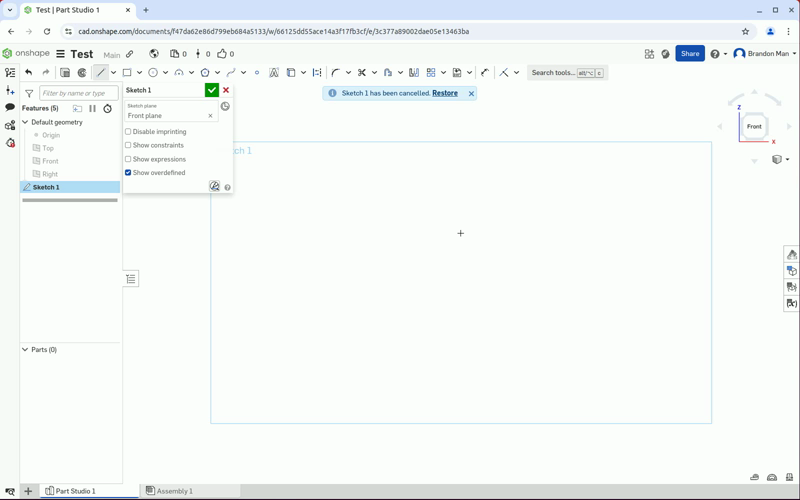
key_up(shift)
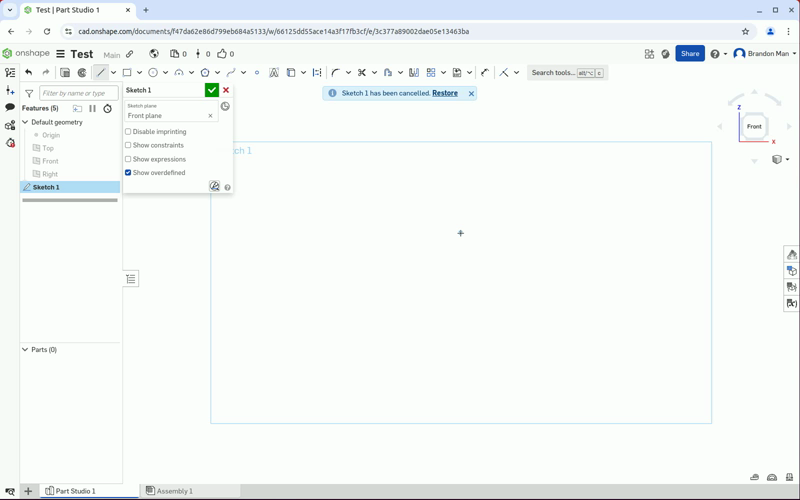
key_down(shift)
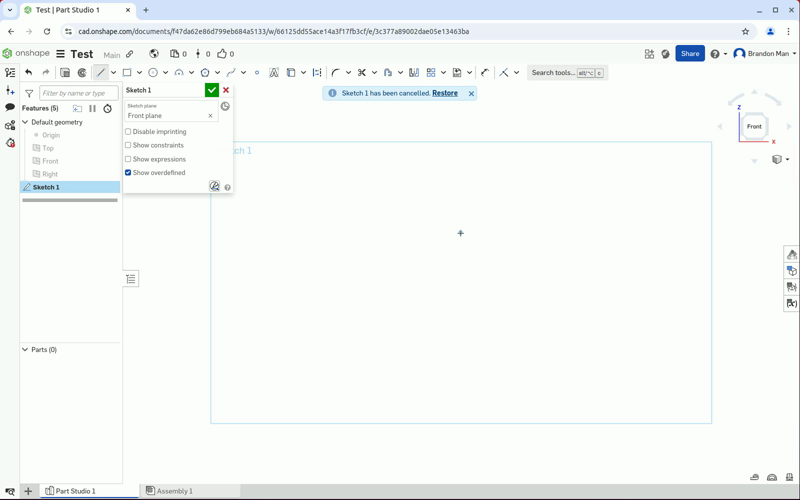
mouse_move(493, 181)
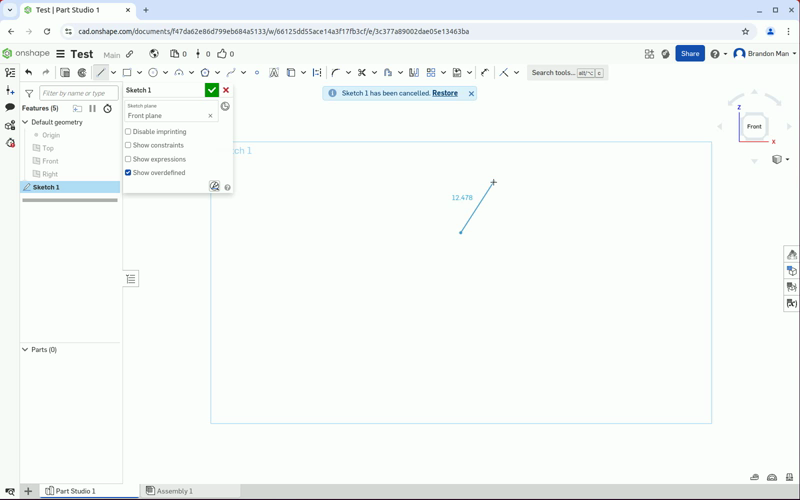
click(493, 181)
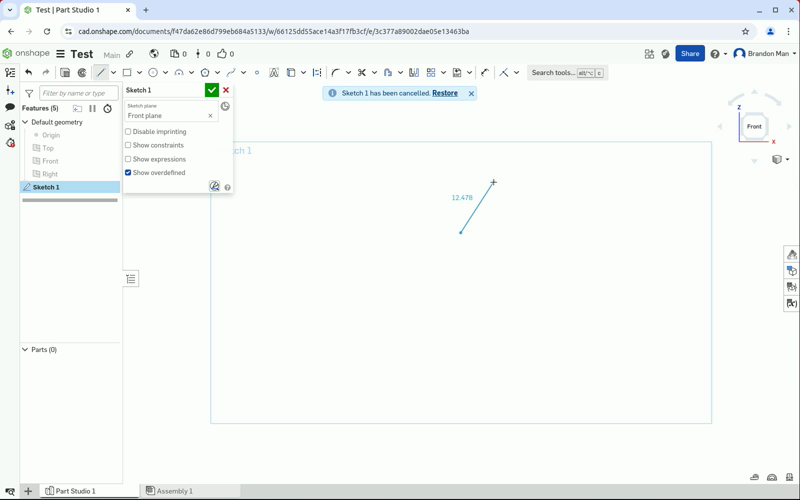
key_up(shift)
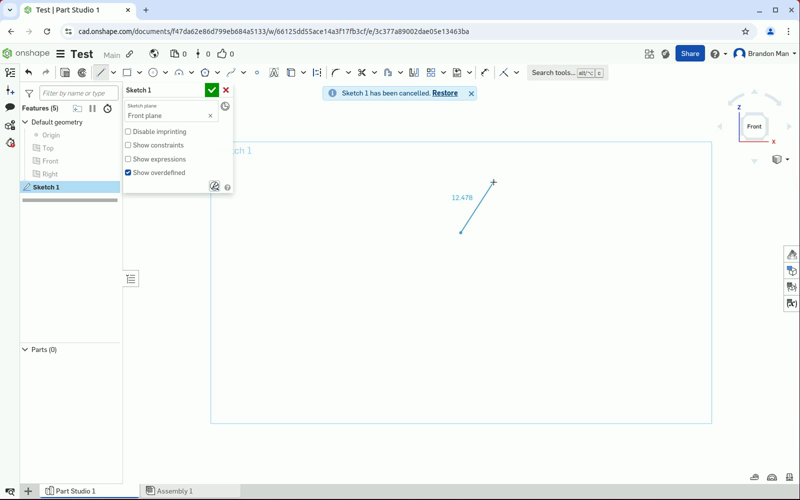
key_down(shift)
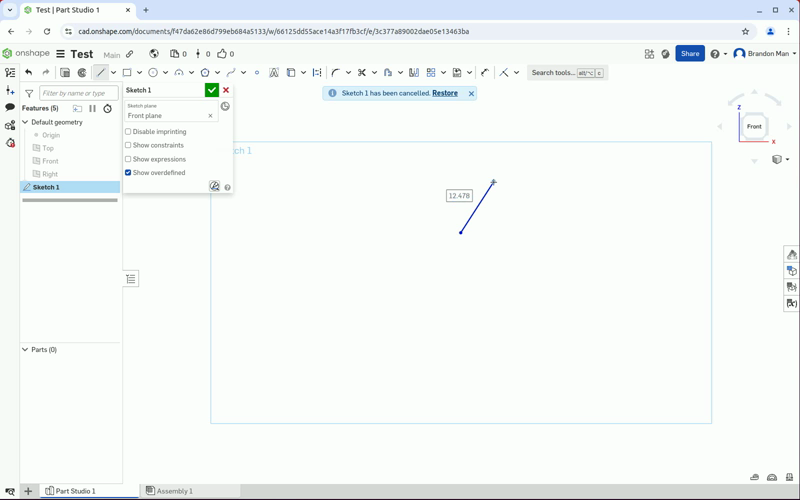
mouse_move(523, 181)
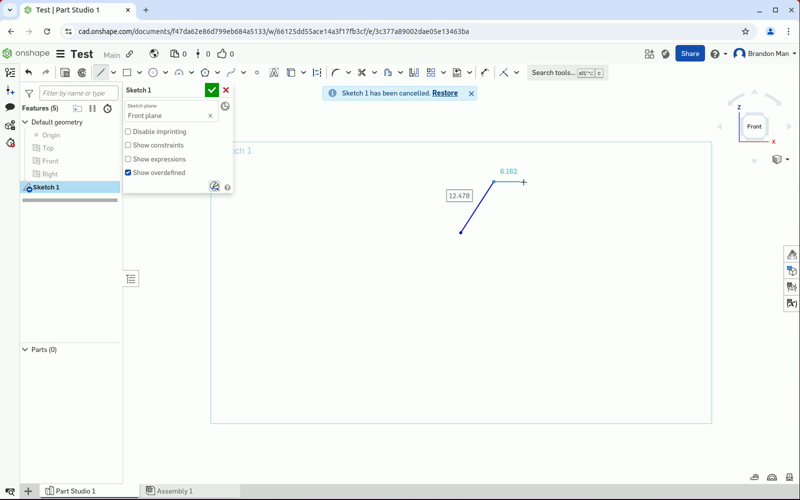
mouse_move(480, 181)
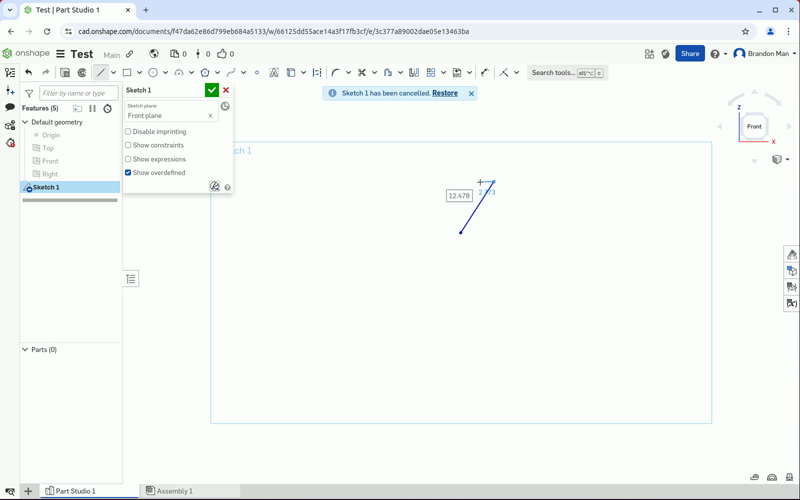
click(480, 181)
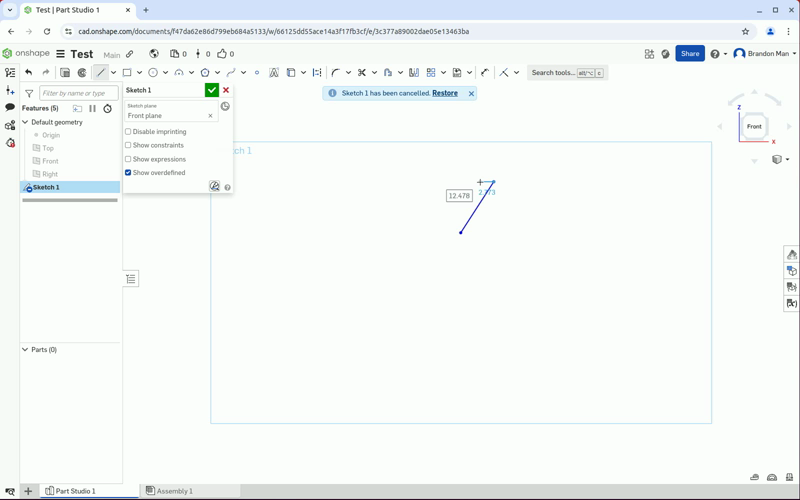
key_up(shift)
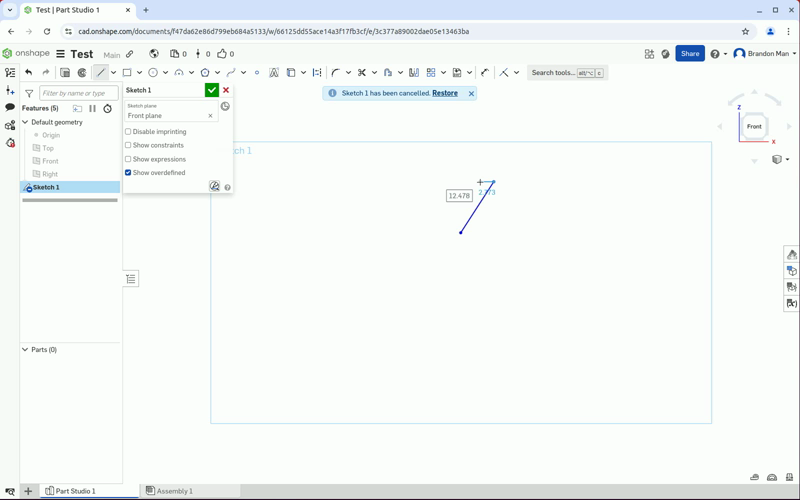
key_down(shift)
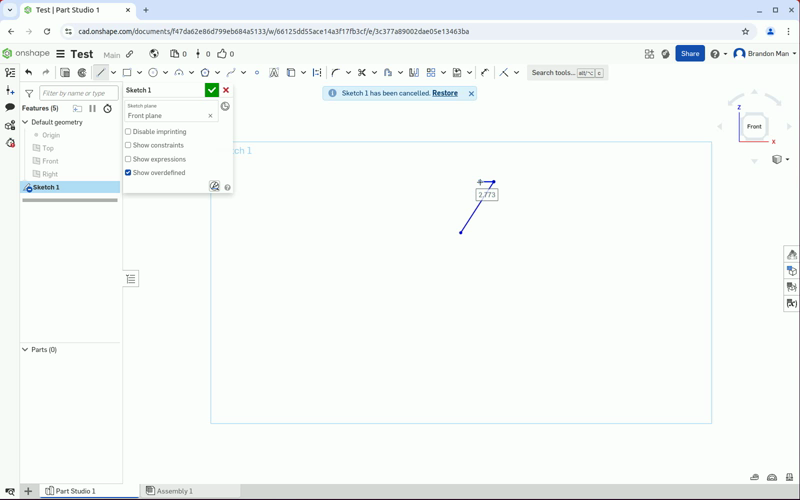
mouse_move(510, 181)
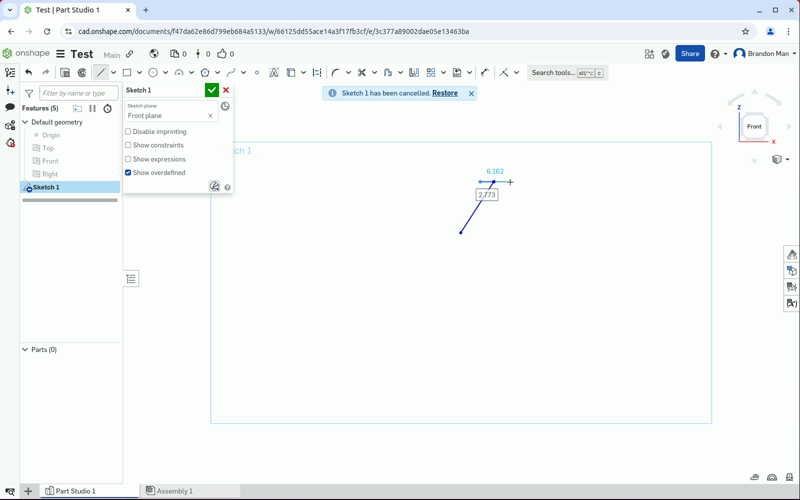
mouse_move(460, 206)
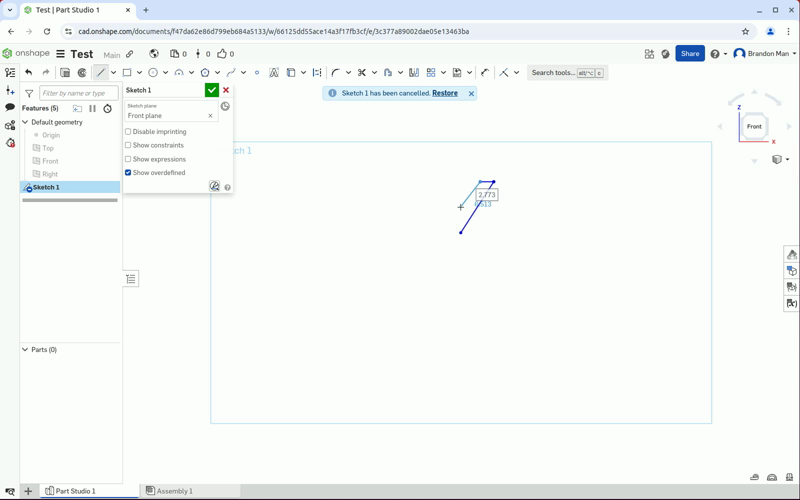
click(460, 206)
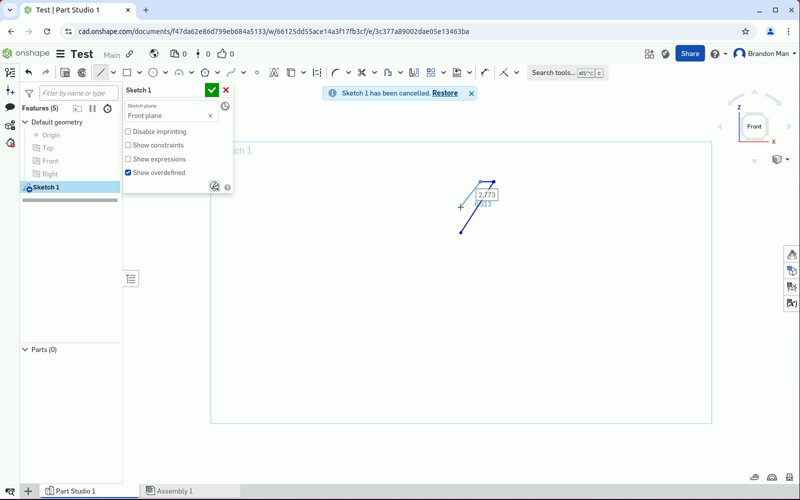
key_up(shift)
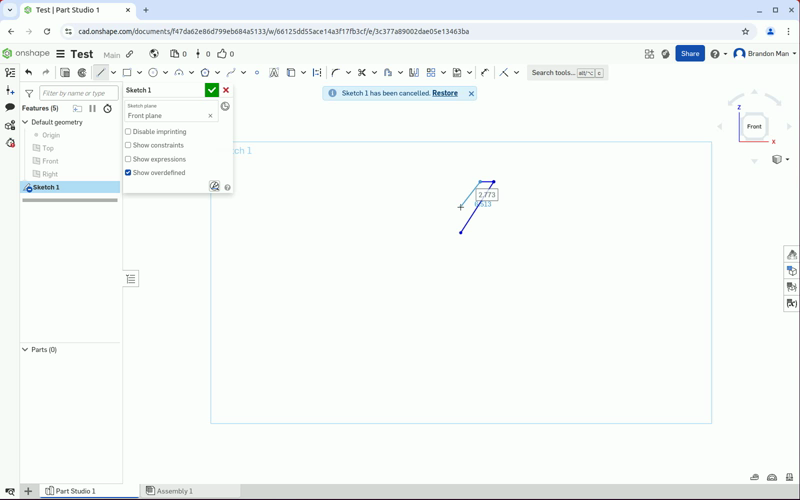
mouse_move(490, 206)
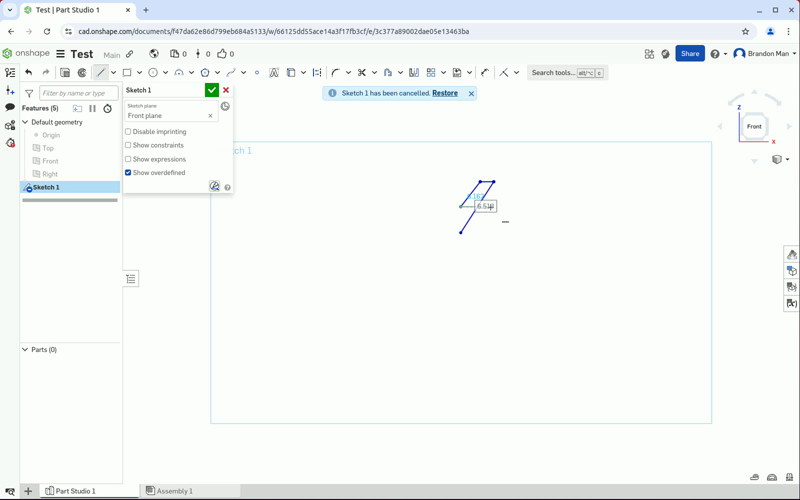
key_down(shift)
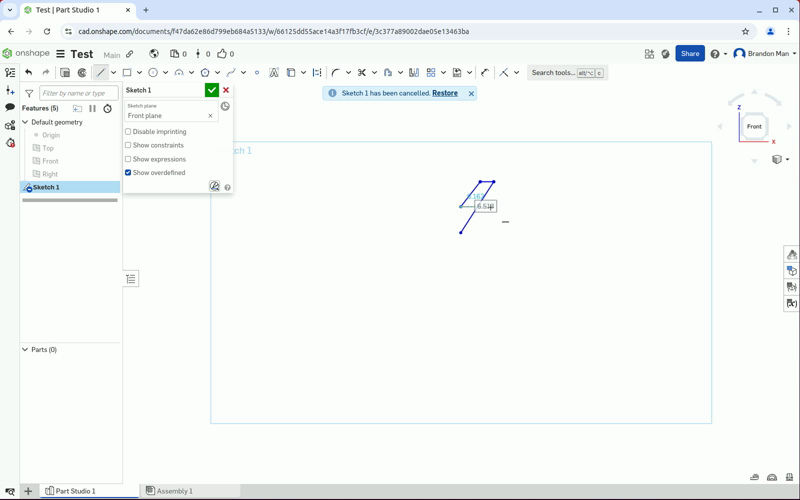
mouse_move(460, 232)
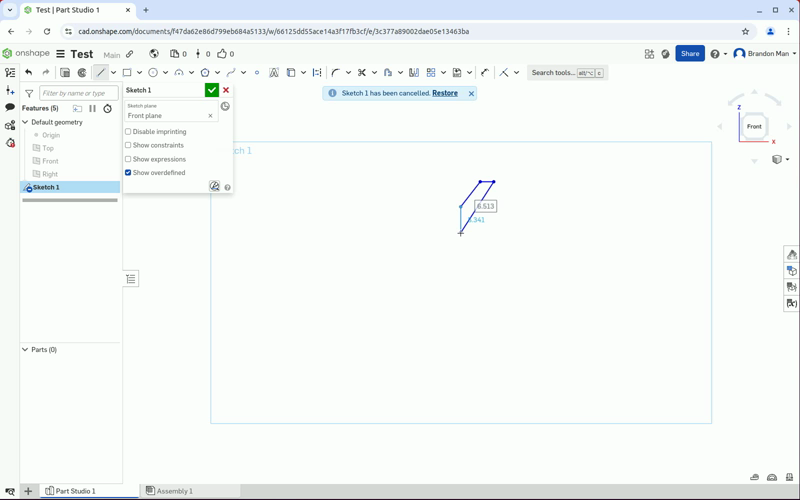
key_up(shift)
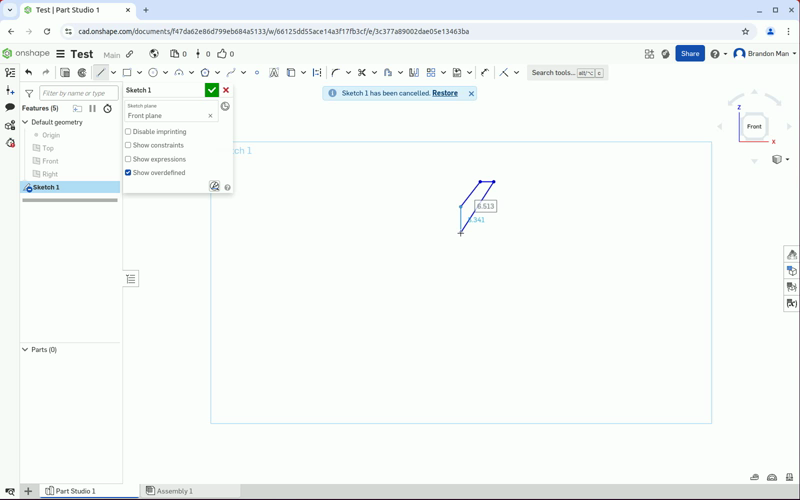
click(460, 232)
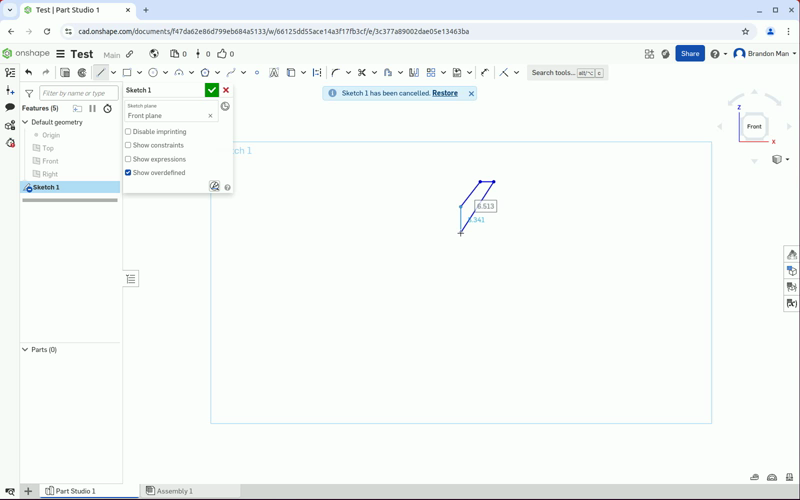
key(esc)
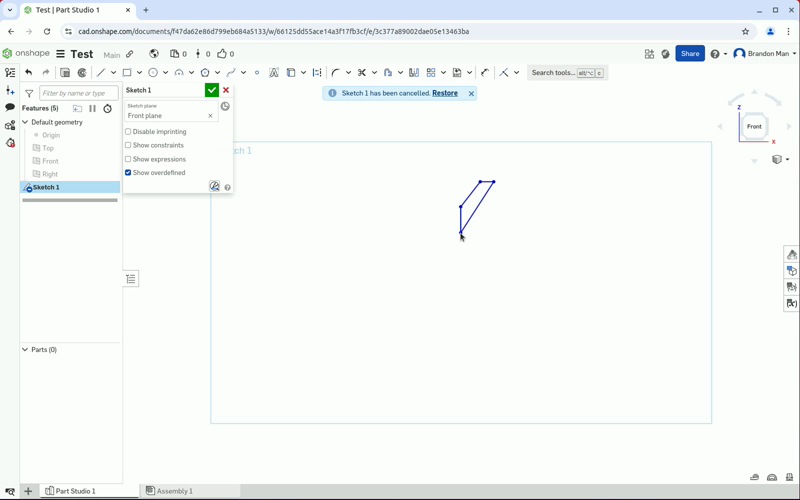
mouse_move(482, 197)
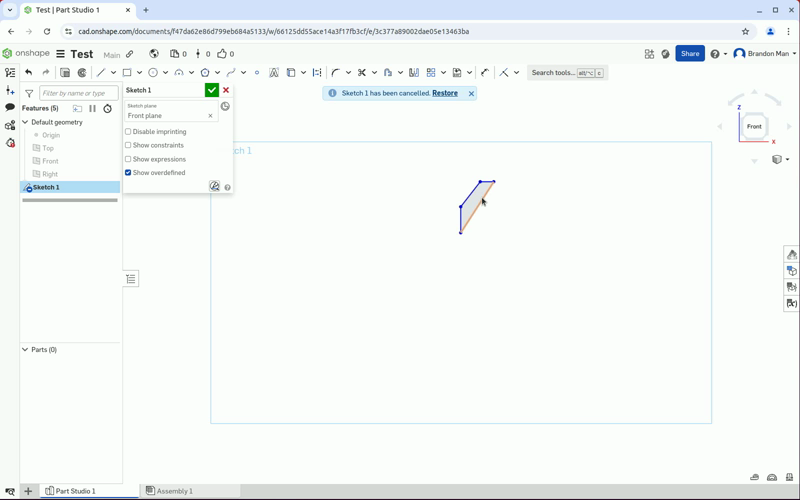
scroll(6)
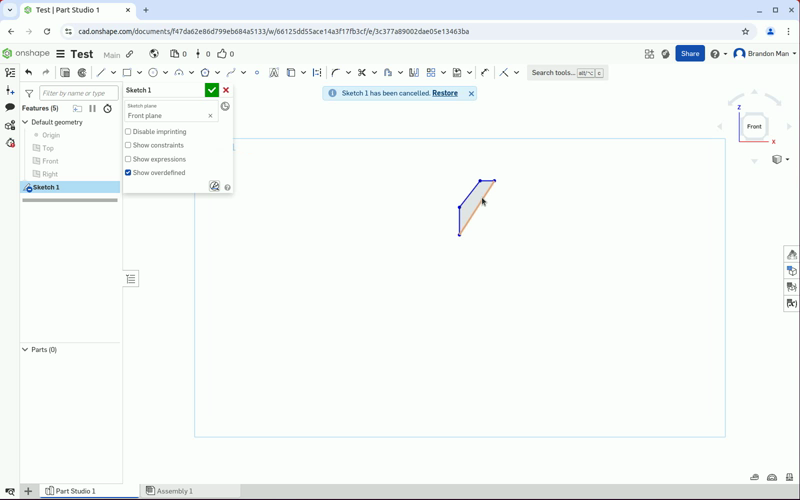
scroll(6)
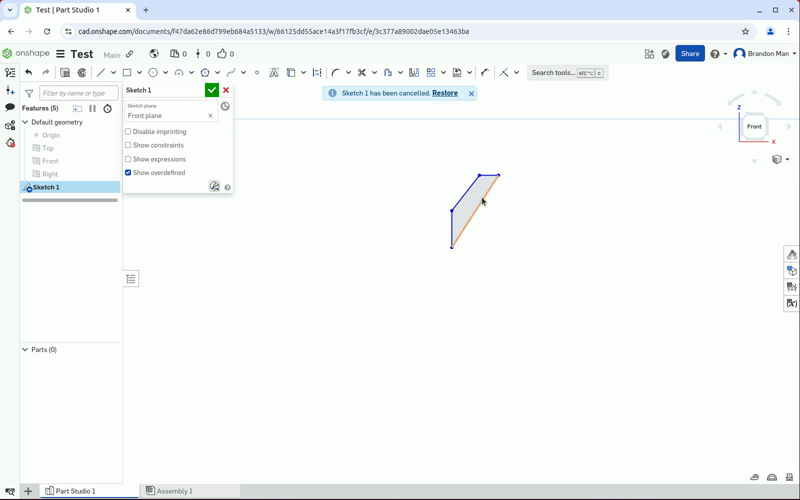
scroll(6)
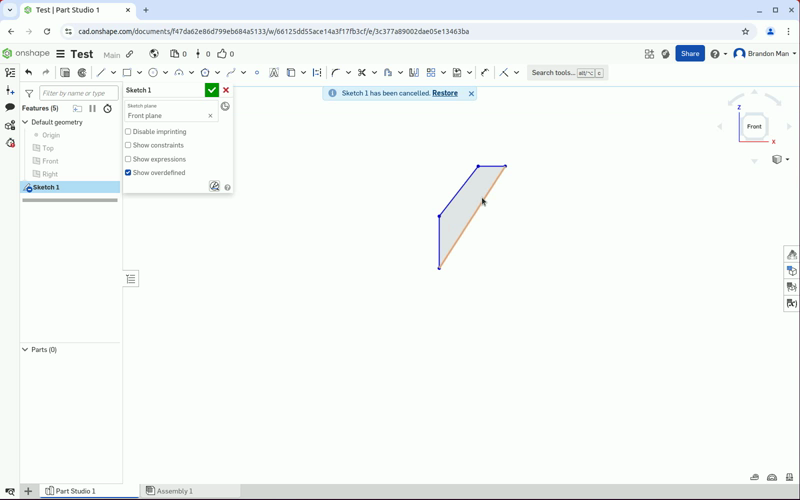
scroll(6)
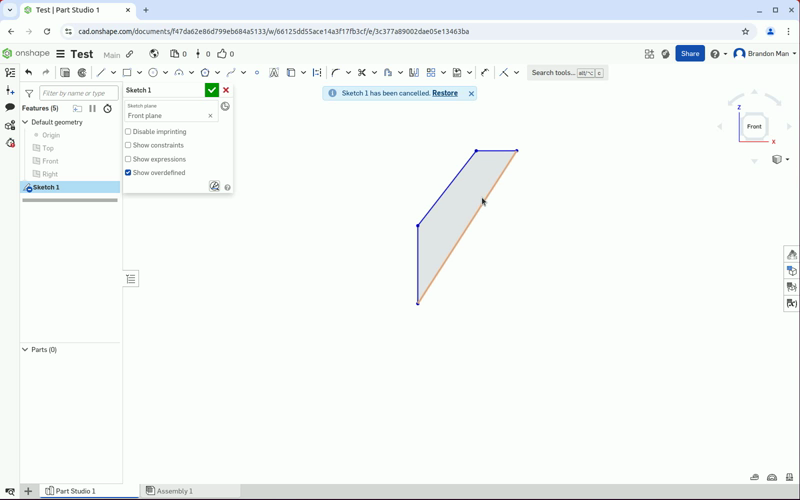
scroll(6)
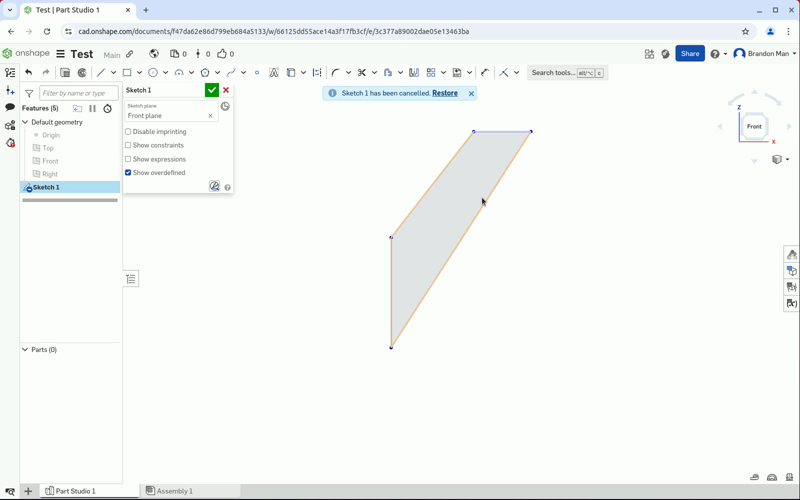
scroll(6)
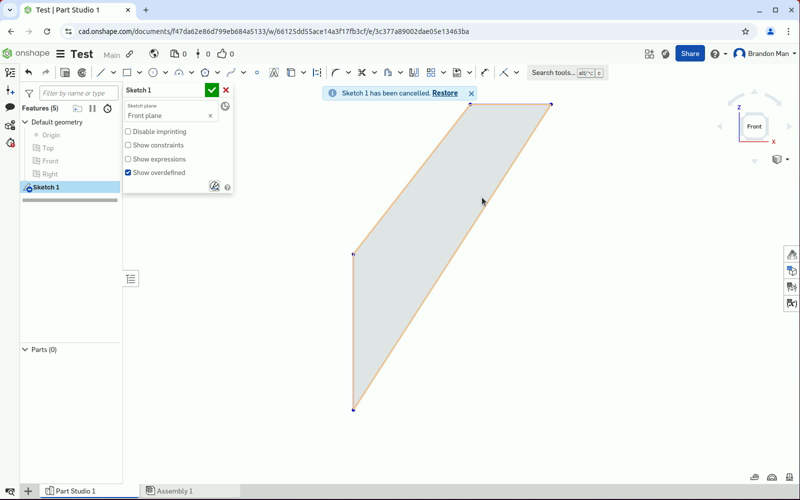
scroll(6)
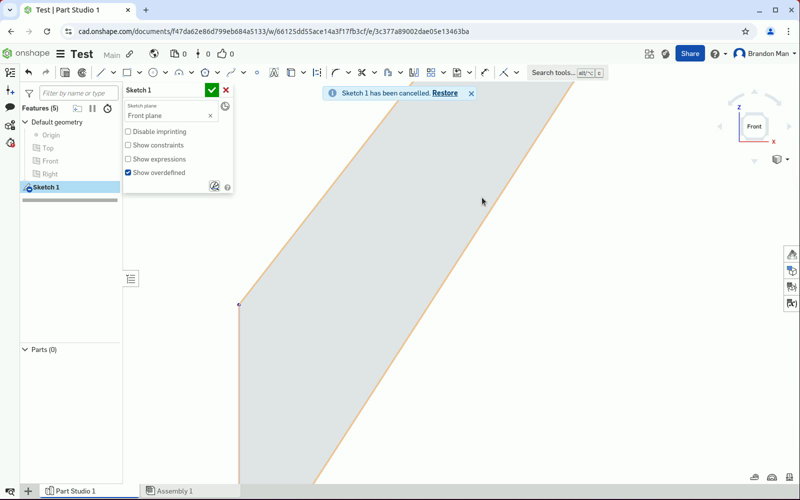
click(482, 197)
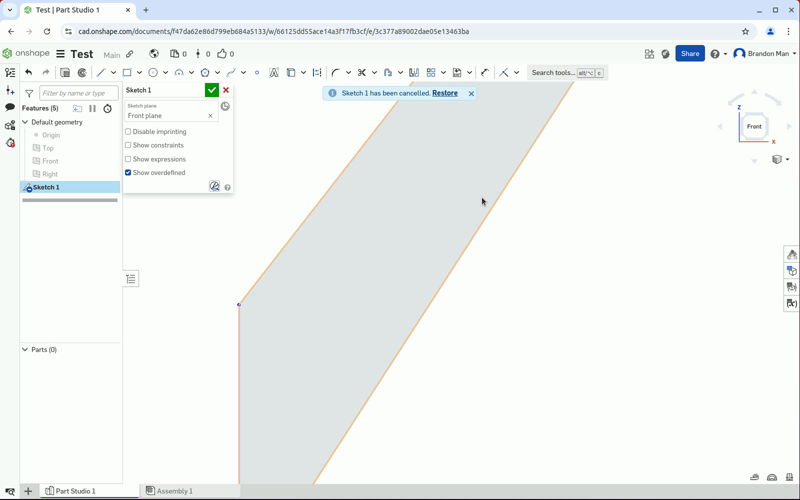
scroll(-6)
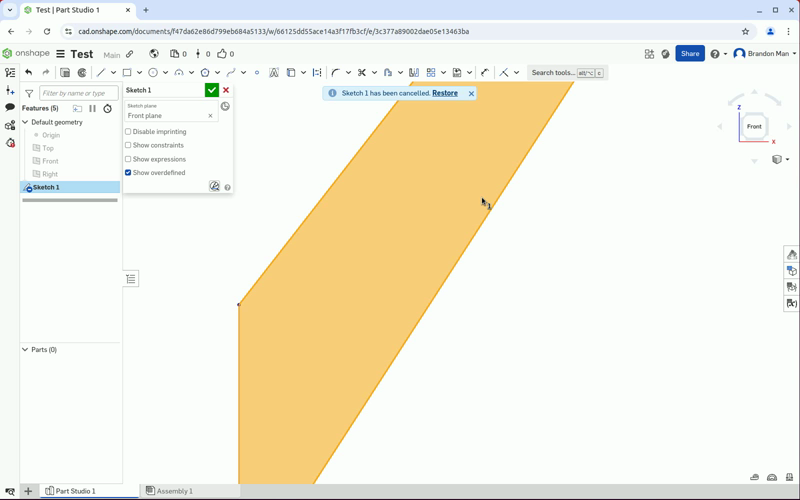
scroll(-6)
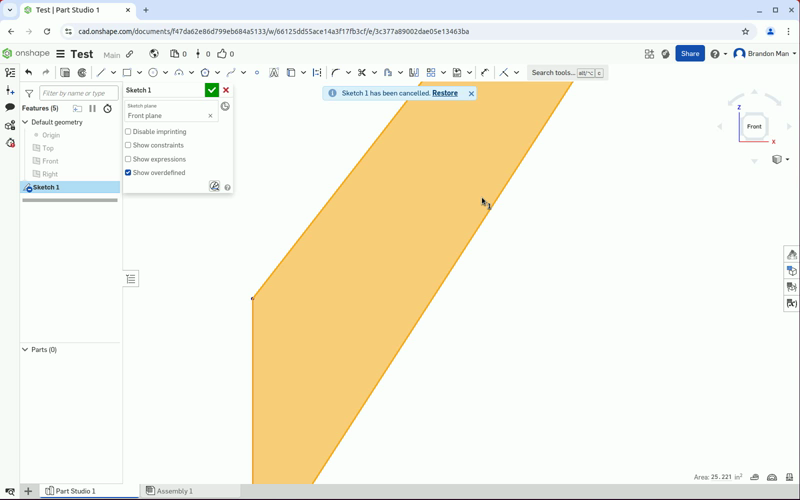
scroll(-6)
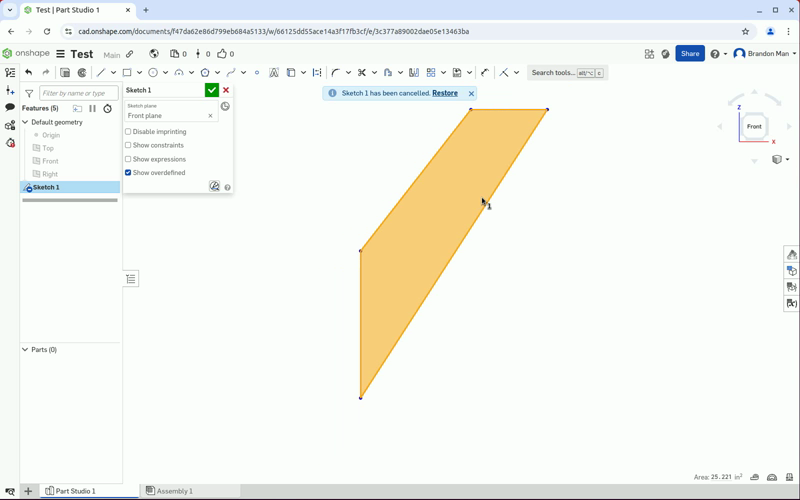
scroll(-6)
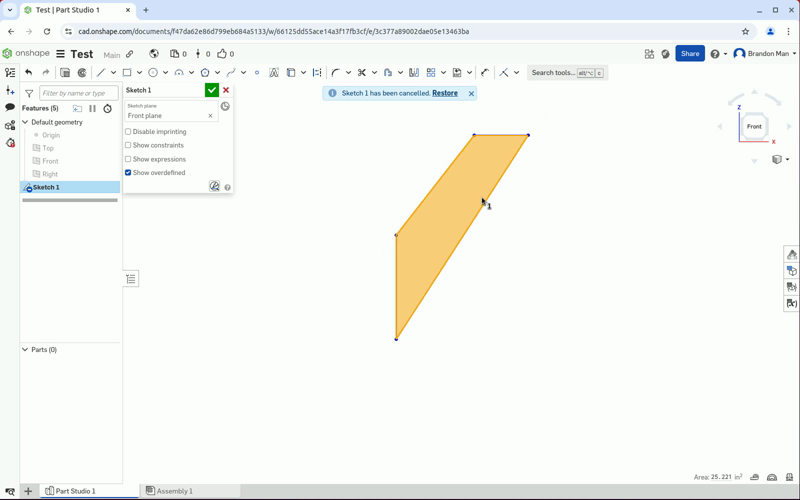
scroll(-6)
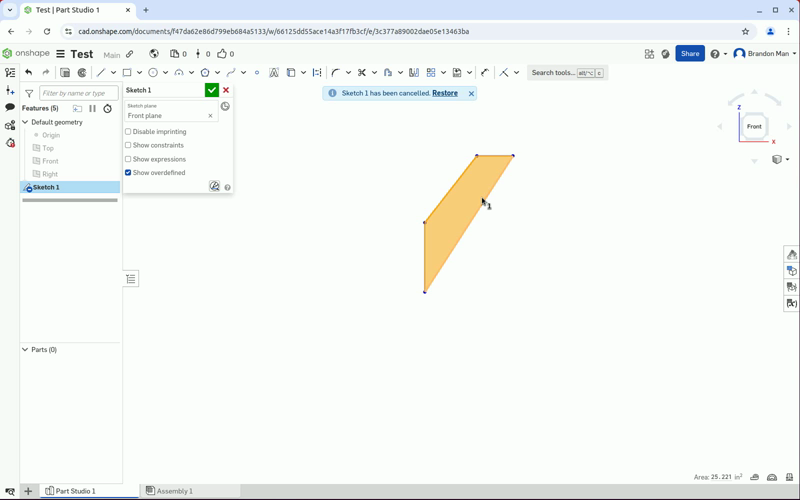
scroll(-6)
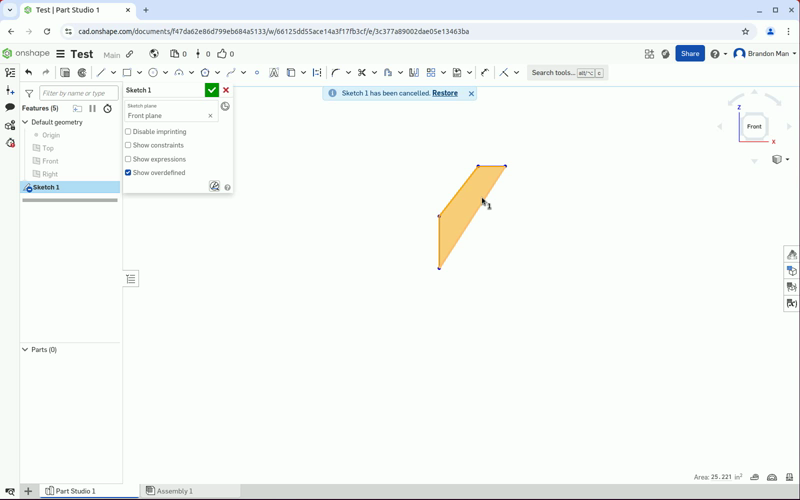
scroll(-6)
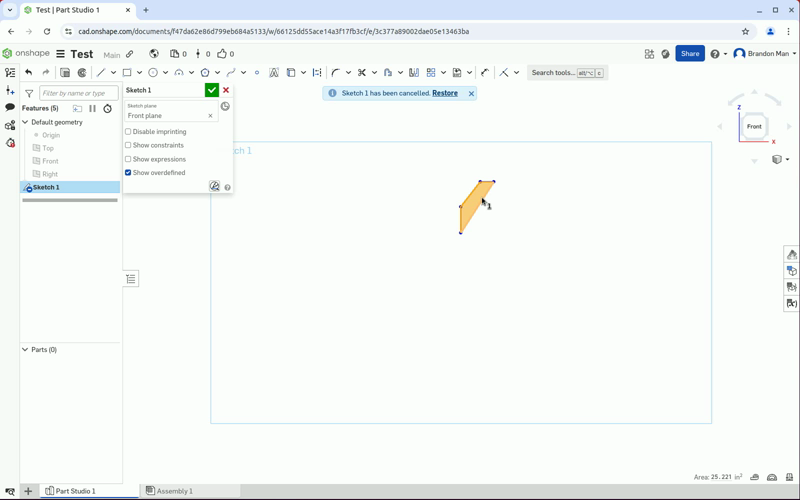
mouse_move(73, 352)
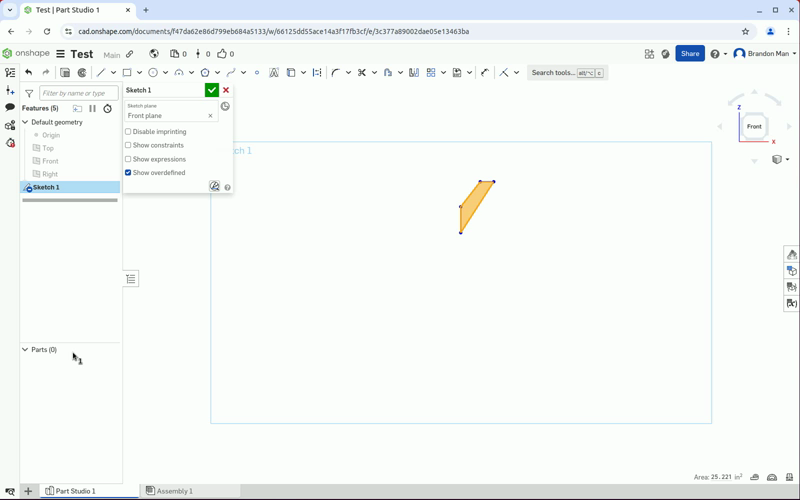
key(shift+y)
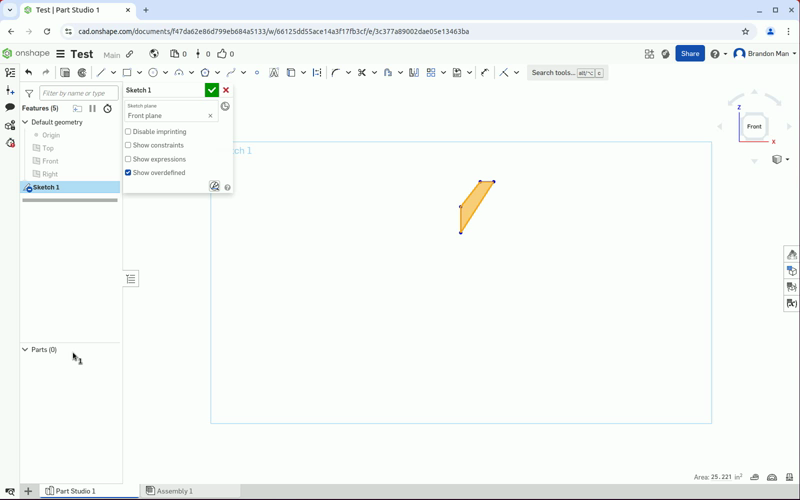
key(shift+e)
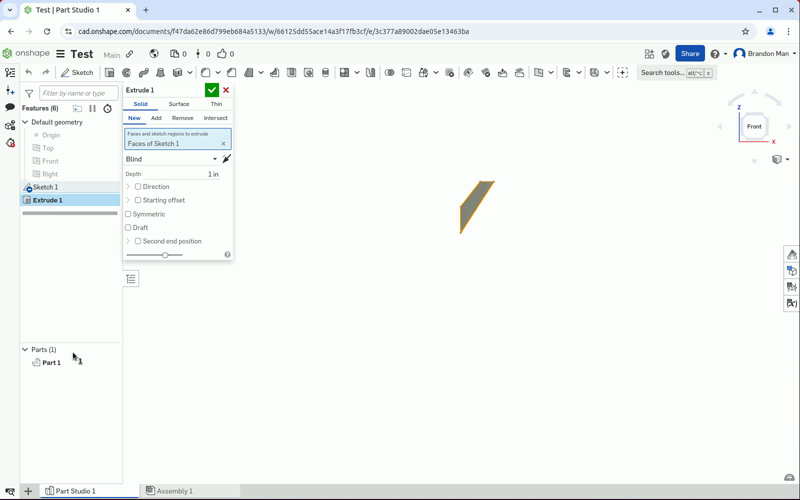
mouse_move(143, 106)
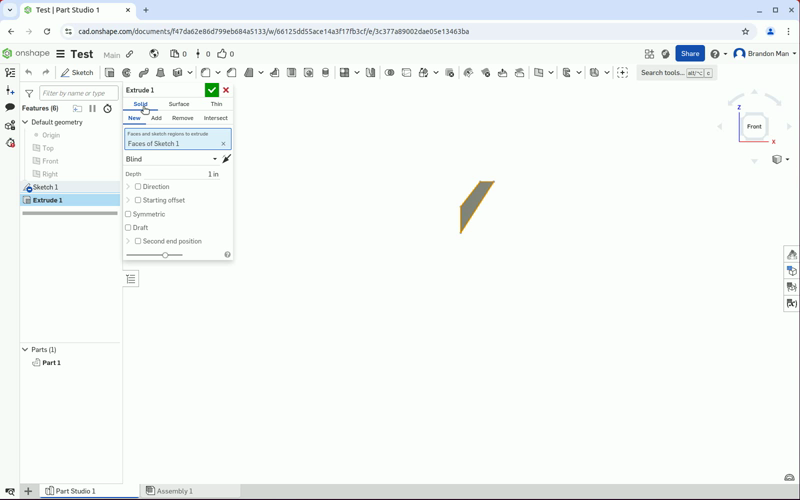
click(143, 106)
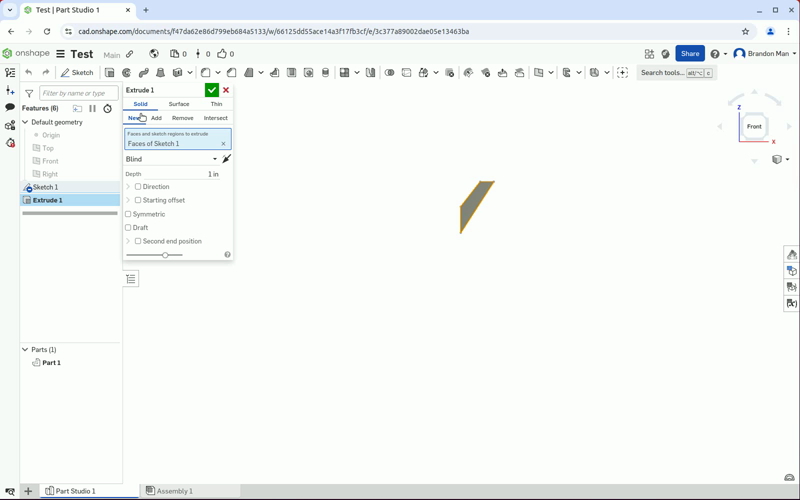
mouse_move(137, 120)
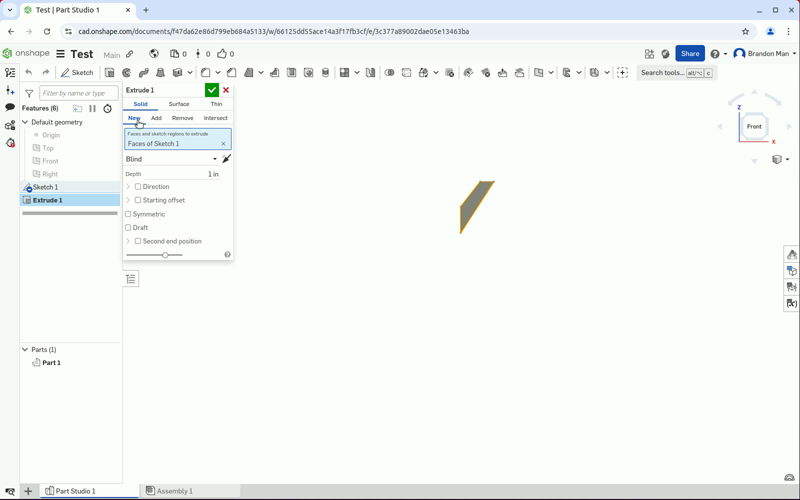
click(137, 120)
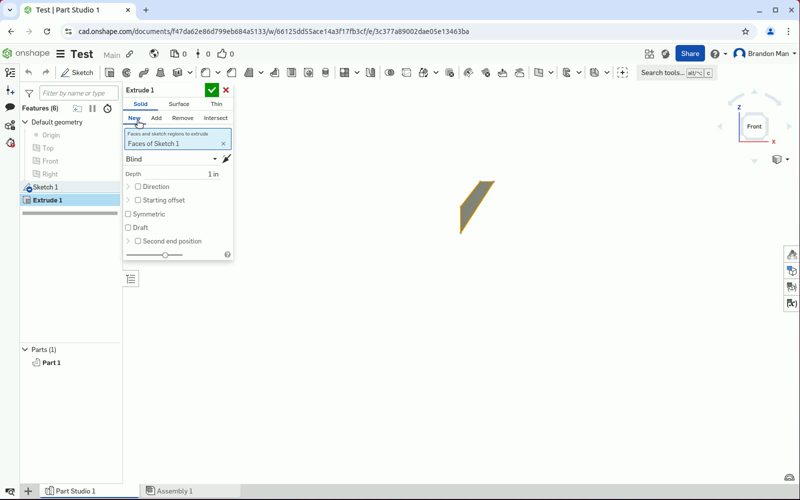
key(tab, 4)
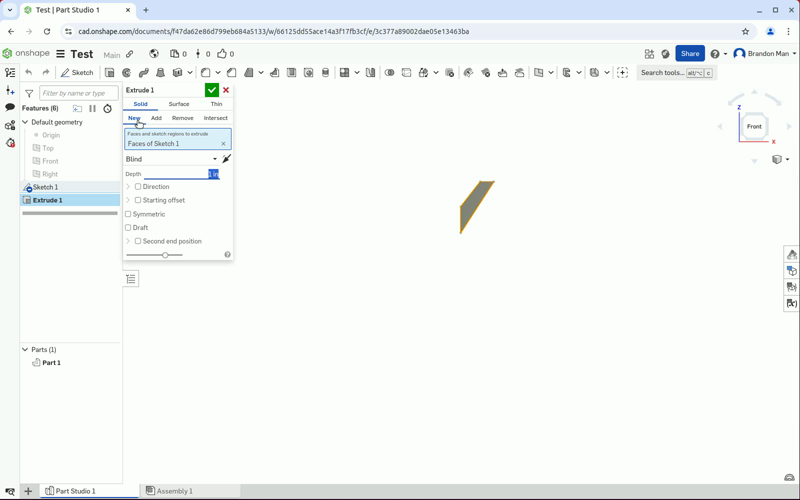
text(6.258)
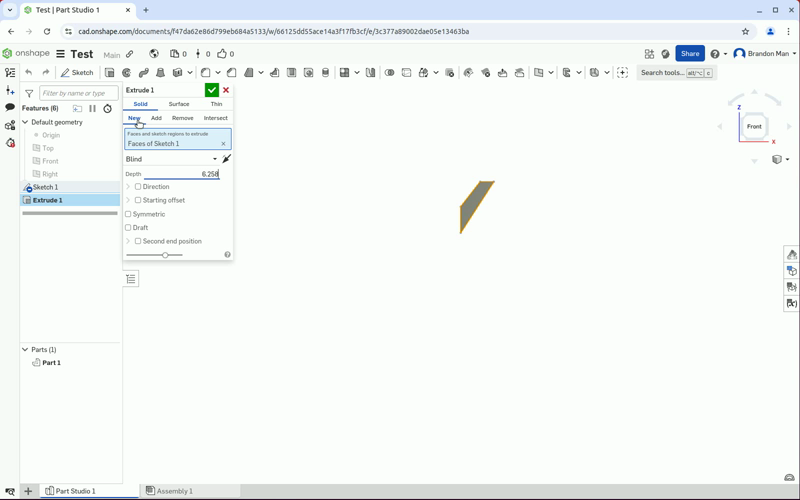
key(tab, 3)
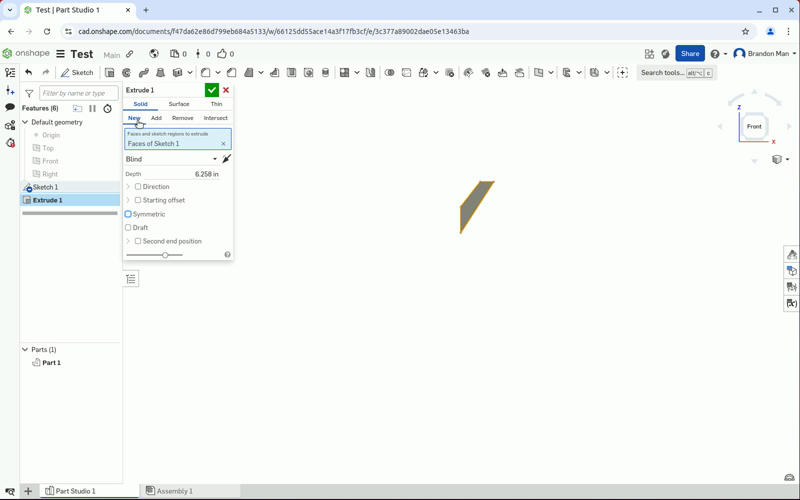
key(space)
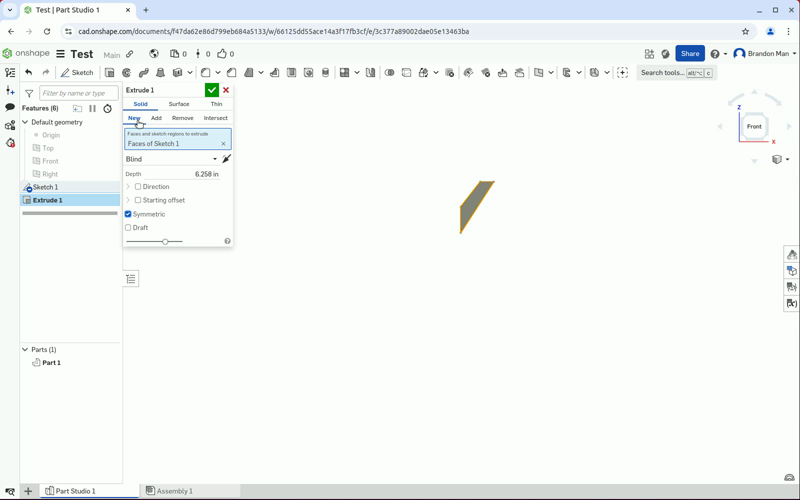
key(enter)
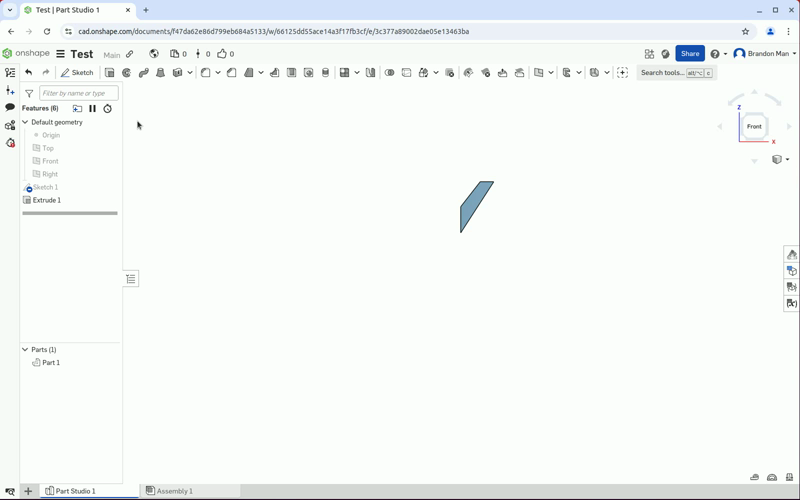
key(shift+h)
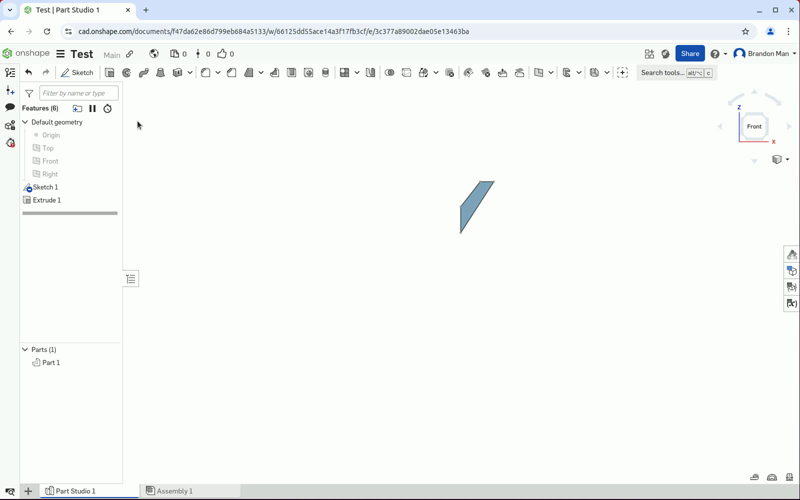
key(shift+h)
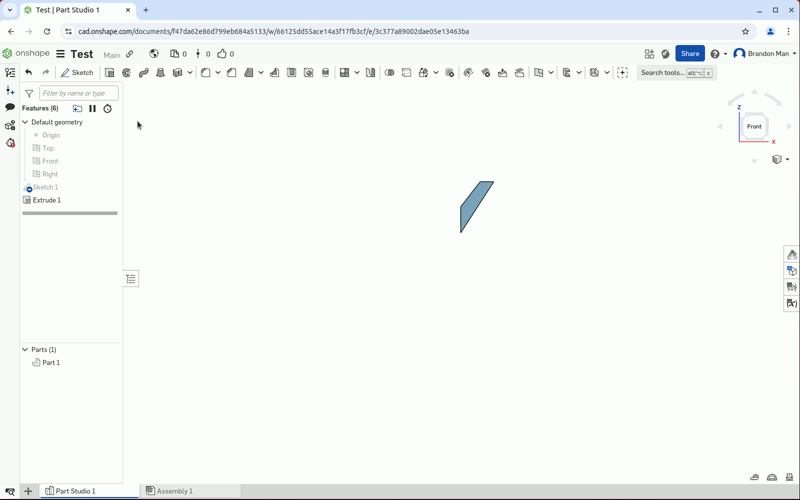
mouse_move(73, 189)
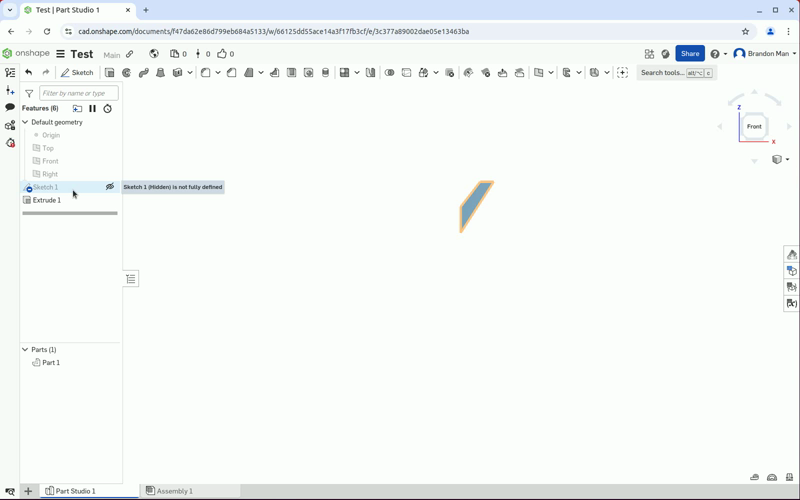
click(73, 189)
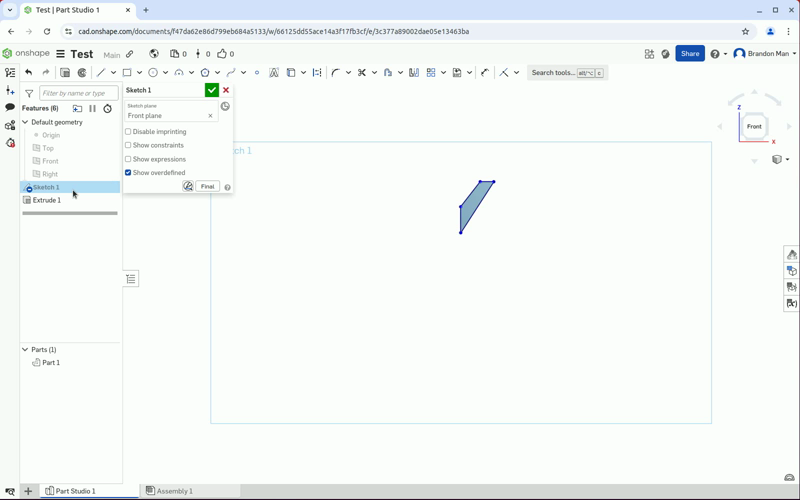
mouse_move(229, 92)
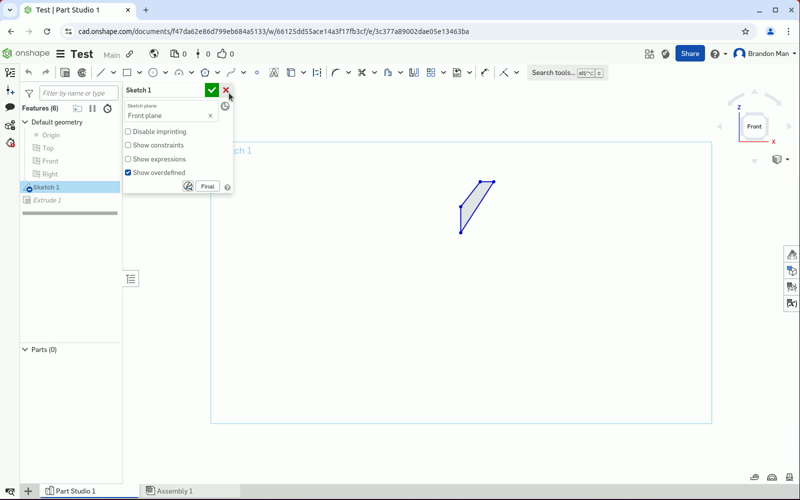
click(229, 92)
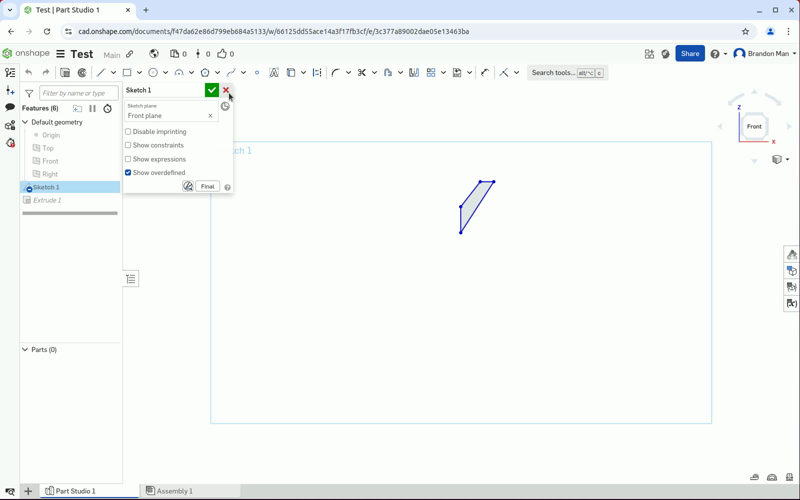
key(shift+s)
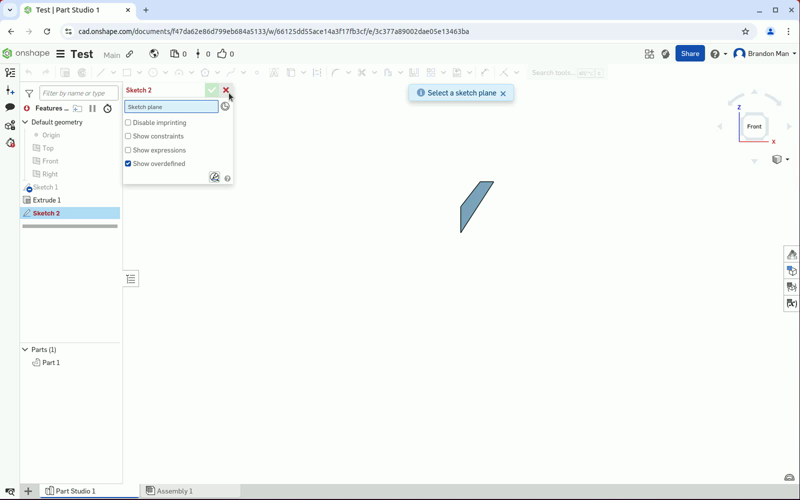
mouse_move(73, 163)
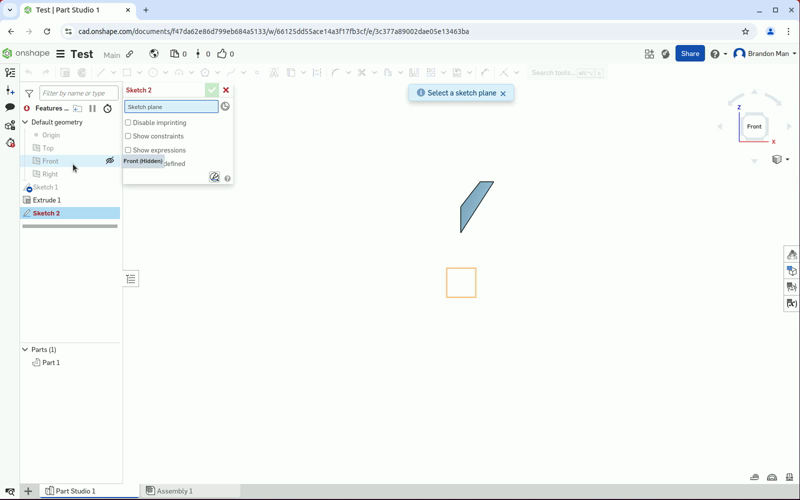
click(73, 163)
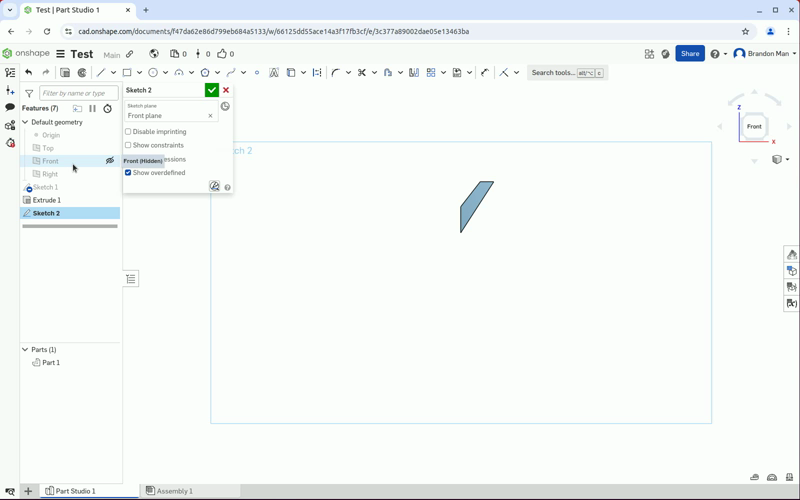
mouse_move(73, 352)
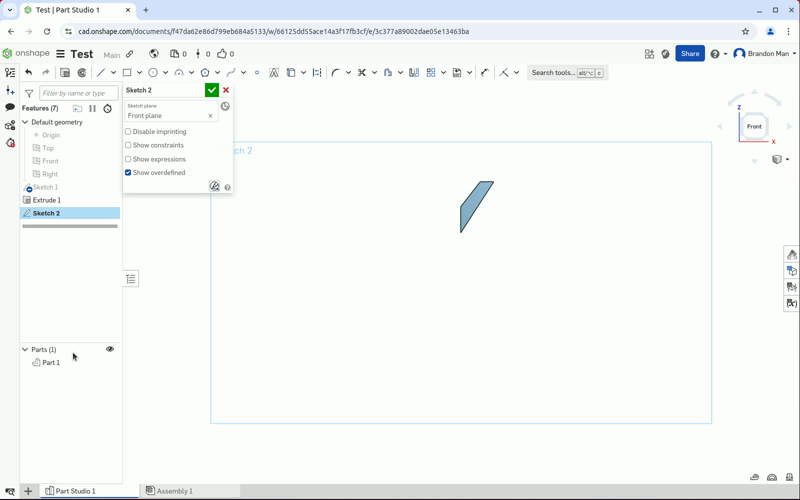
key(y)
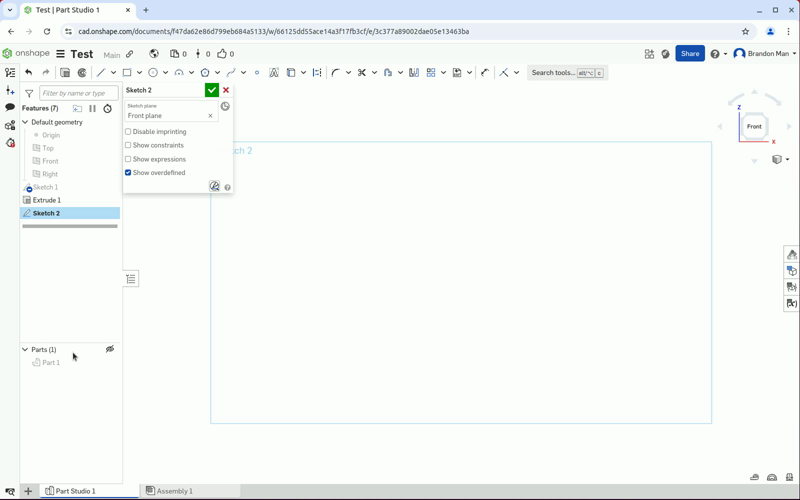
key(l)
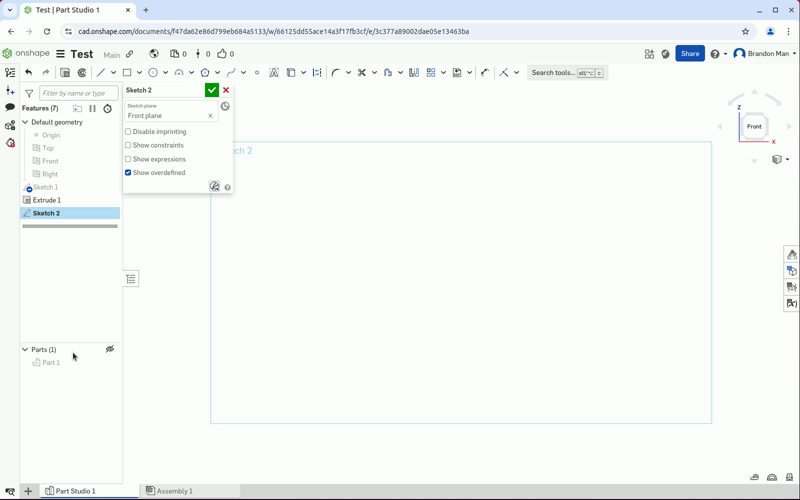
key_down(shift)
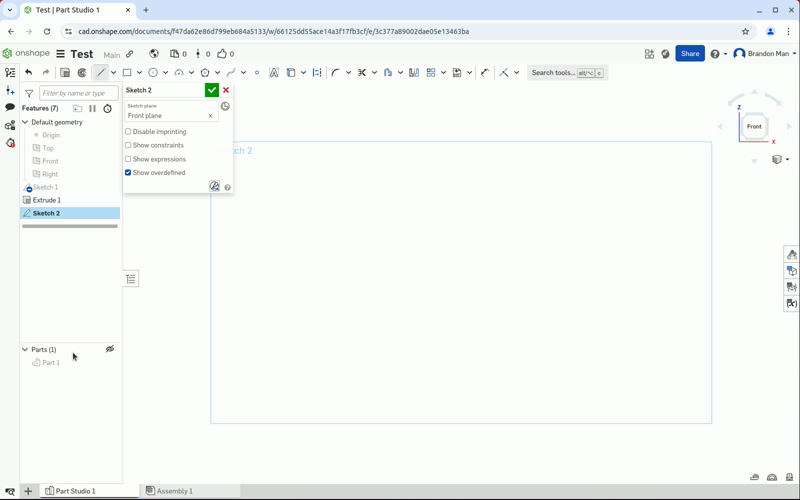
mouse_move(460, 282)
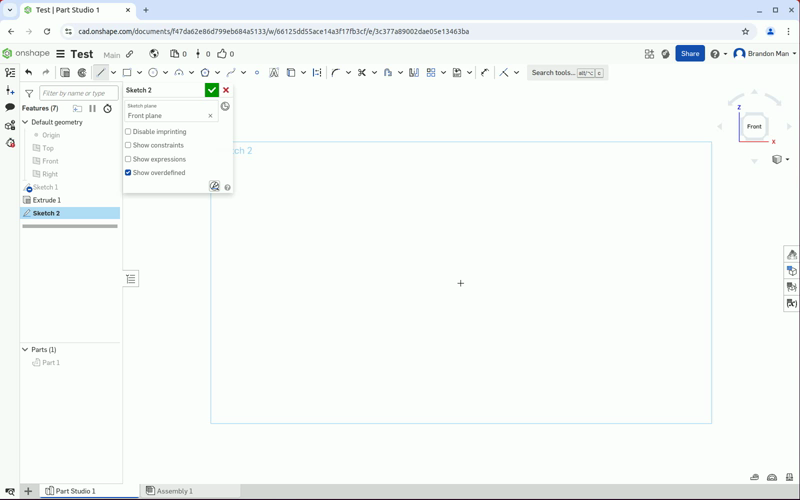
click(460, 282)
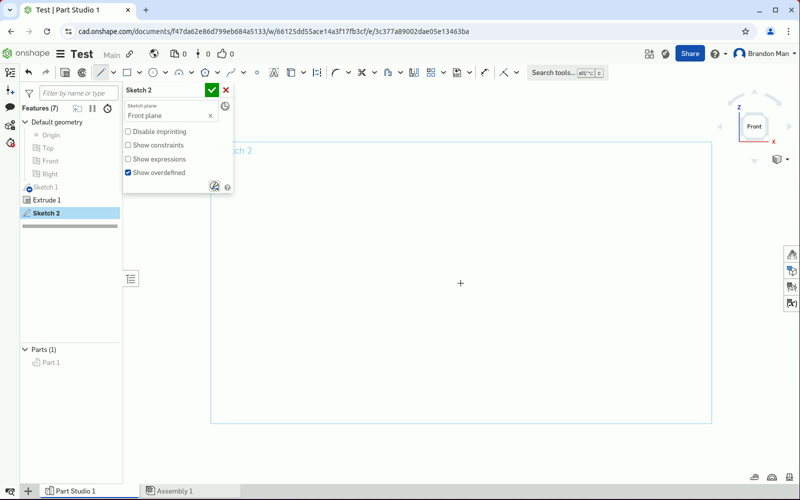
key_up(shift)
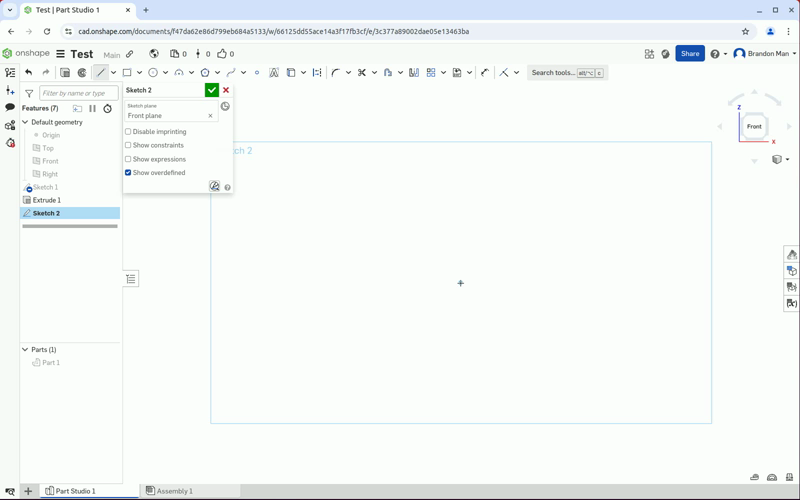
key_down(shift)
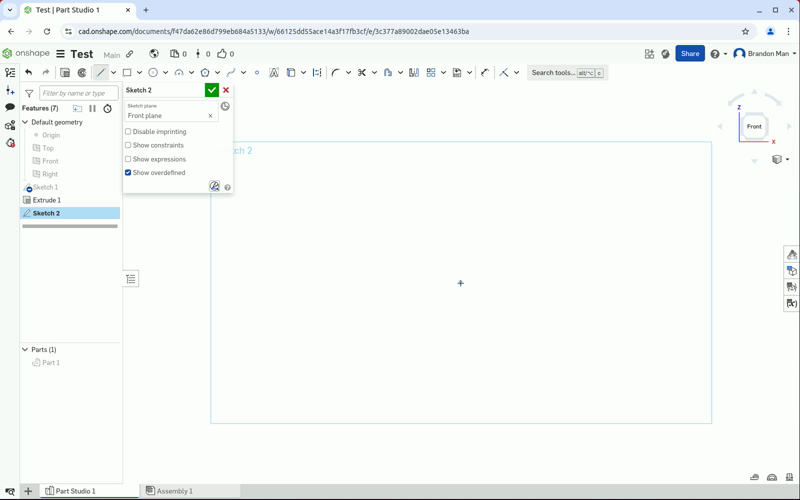
mouse_move(573, 282)
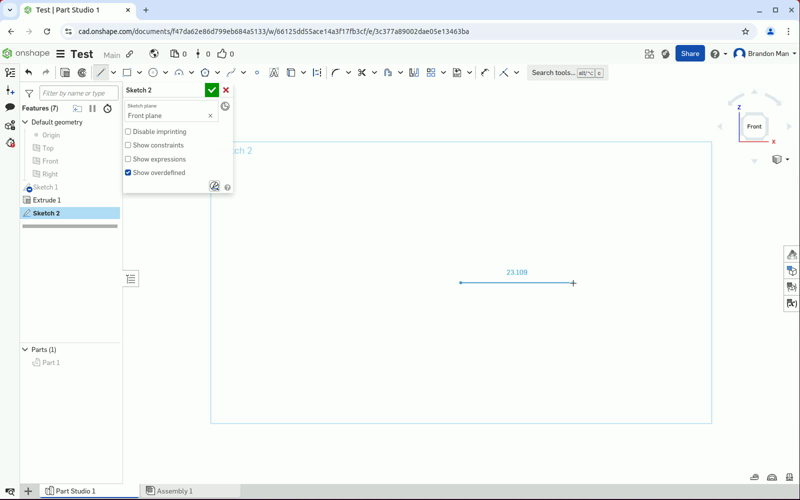
click(573, 282)
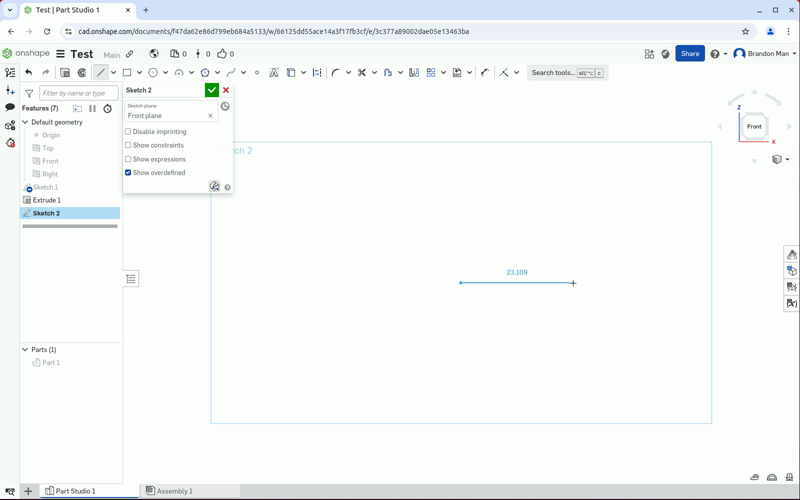
key_up(shift)
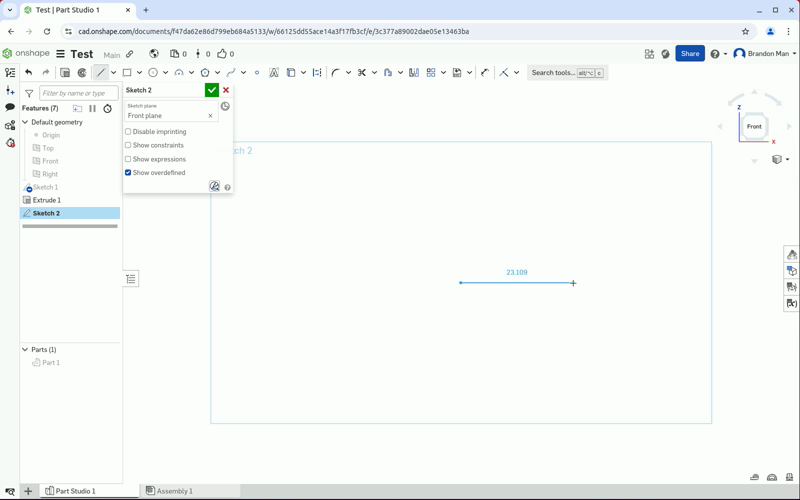
key_down(shift)
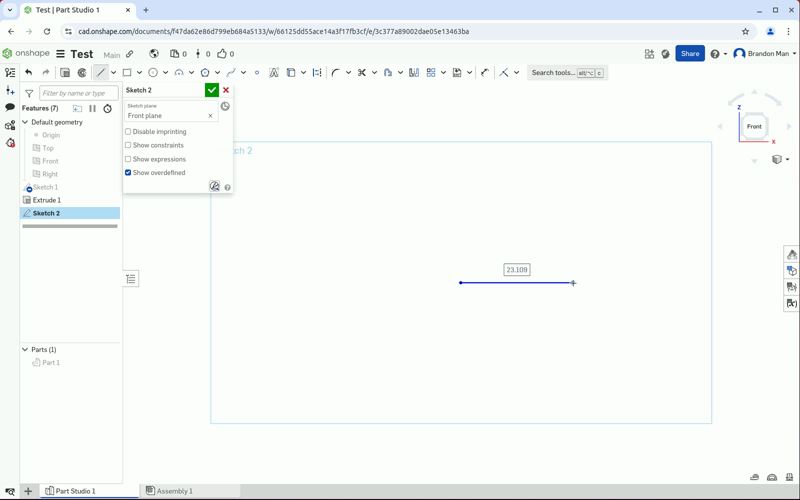
mouse_move(573, 214)
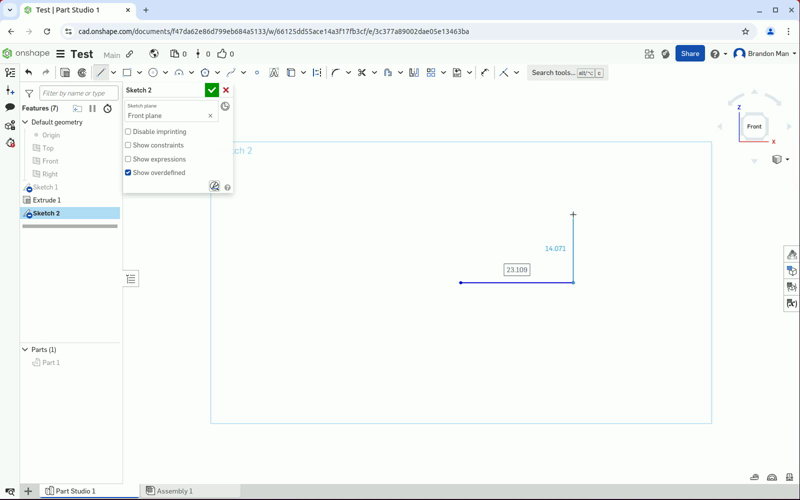
click(573, 214)
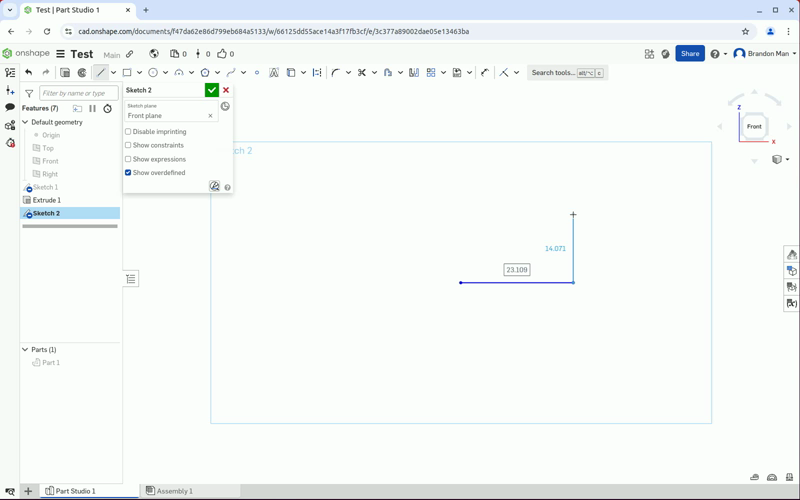
key_up(shift)
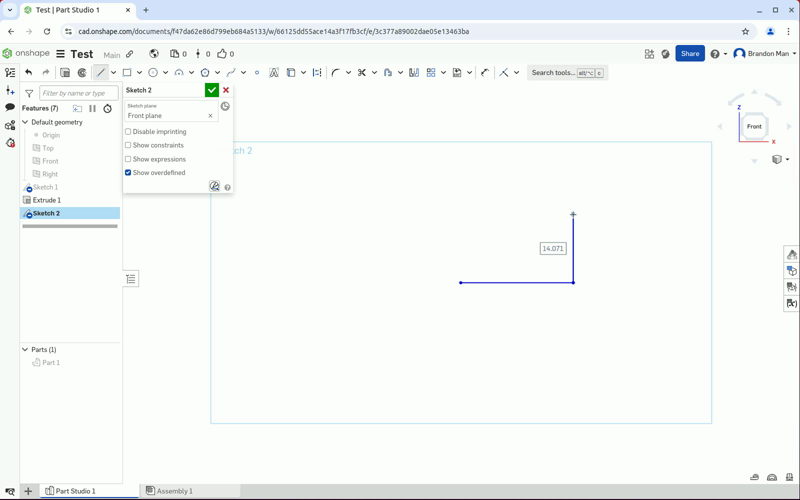
key(esc)
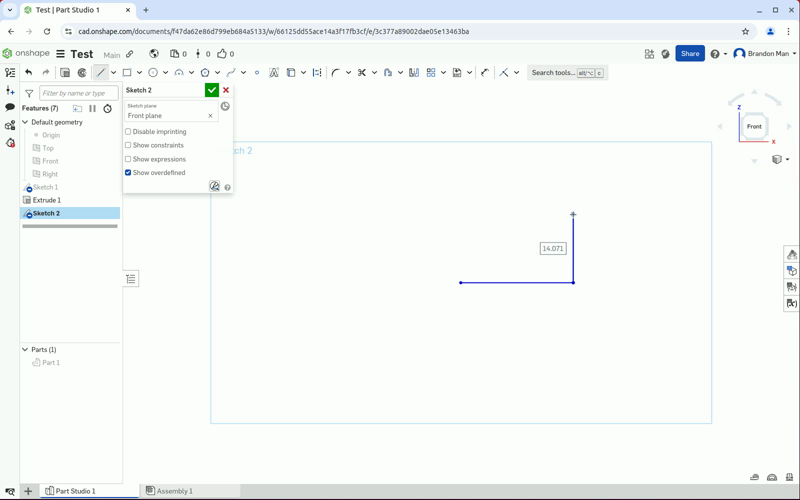
key(a)
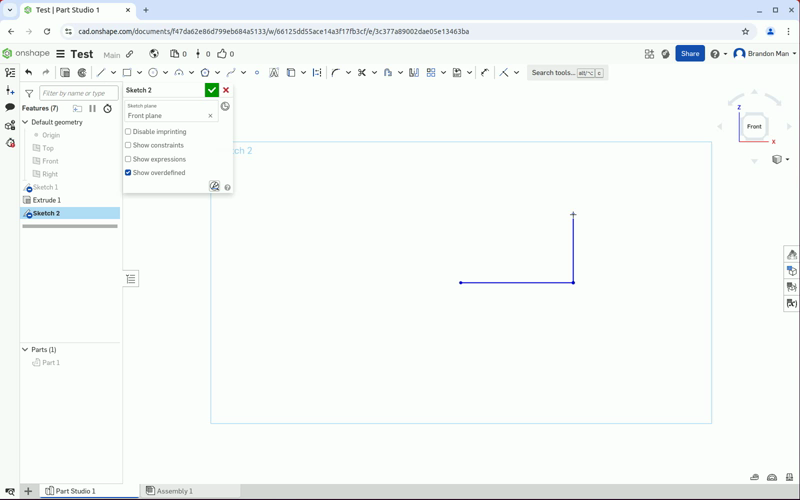
mouse_move(573, 214)
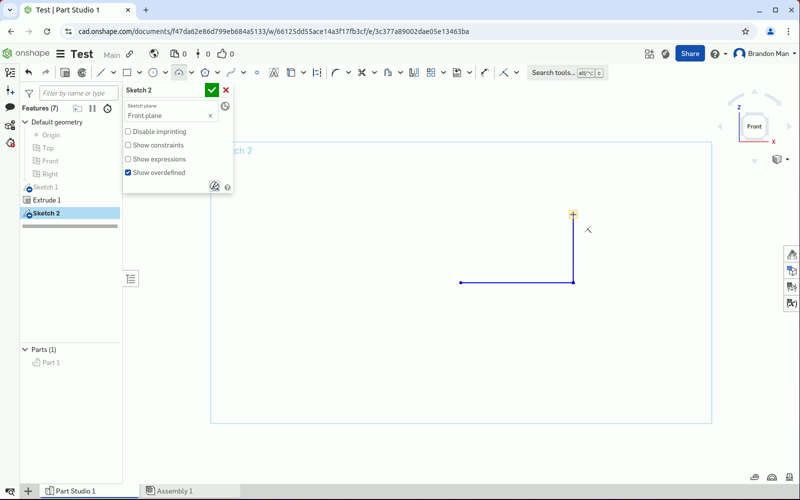
click(573, 214)
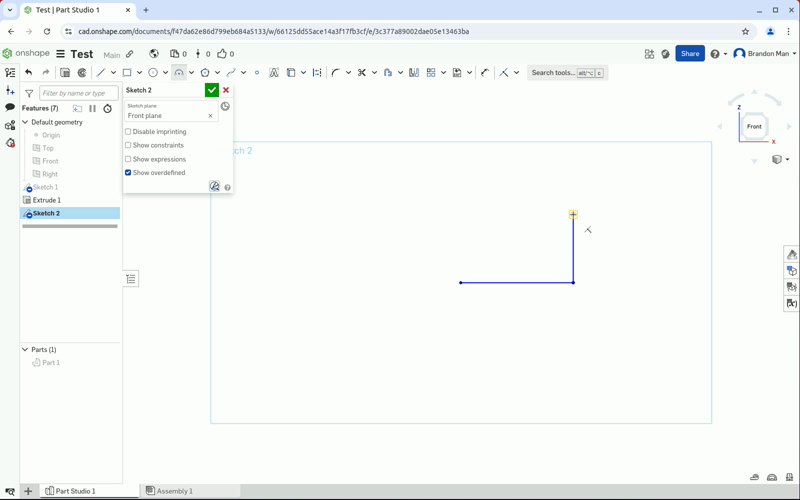
key_down(shift)
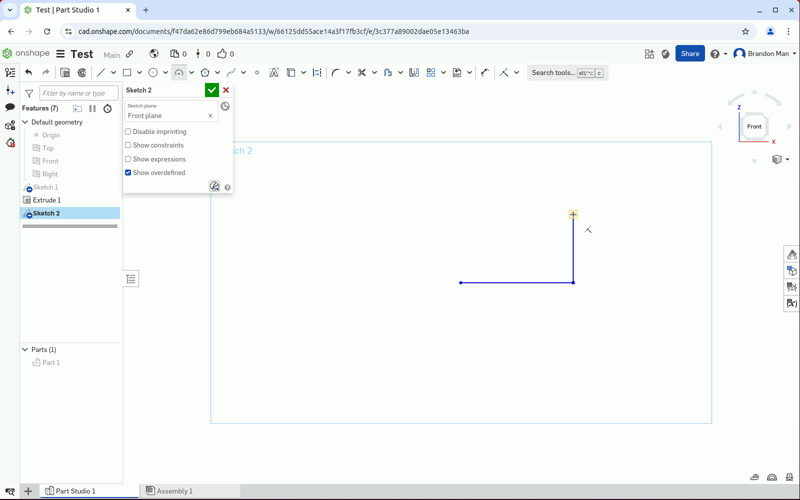
mouse_move(542, 183)
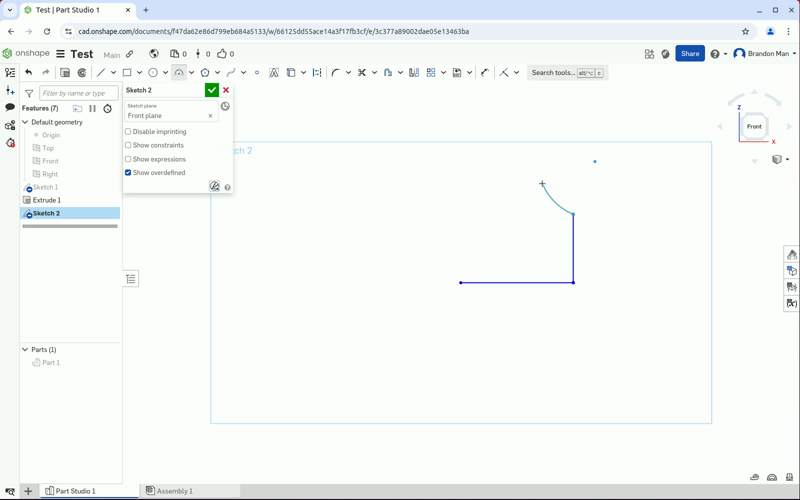
click(542, 183)
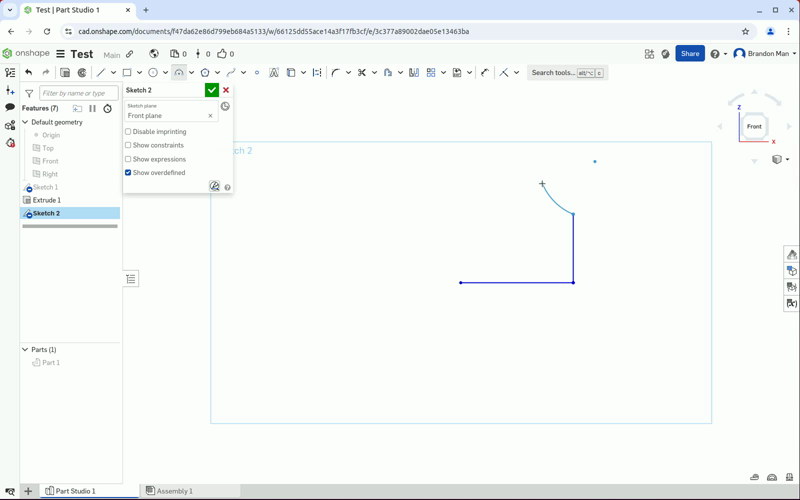
mouse_move(564, 192)
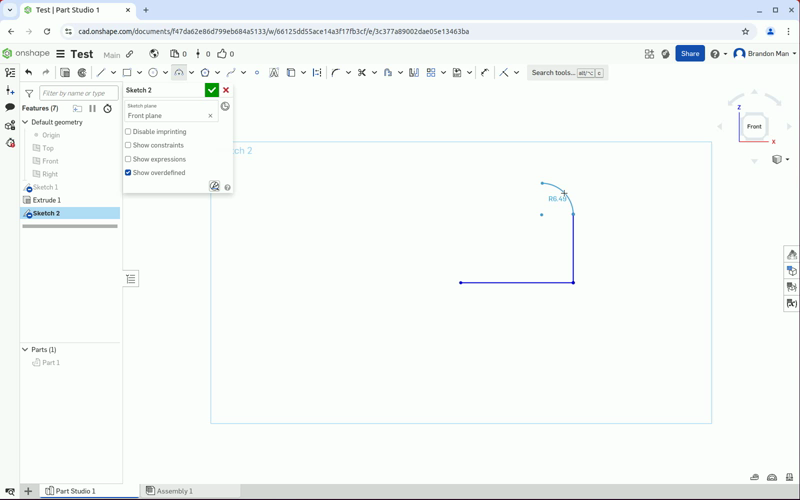
click(564, 192)
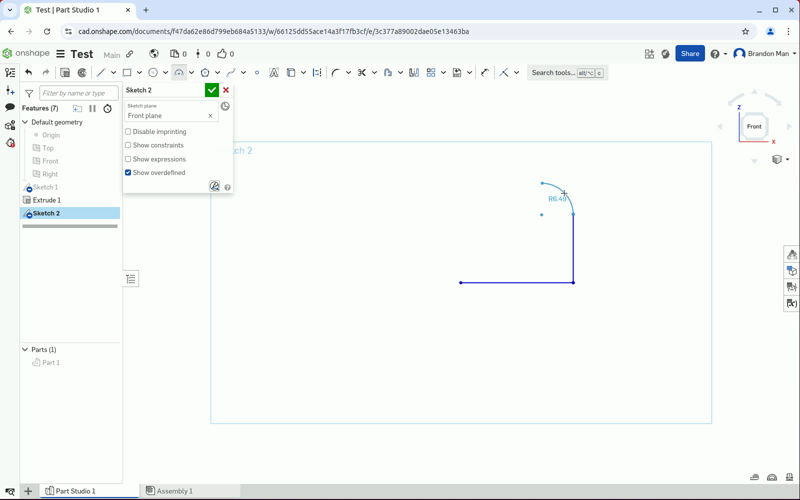
key_up(shift)
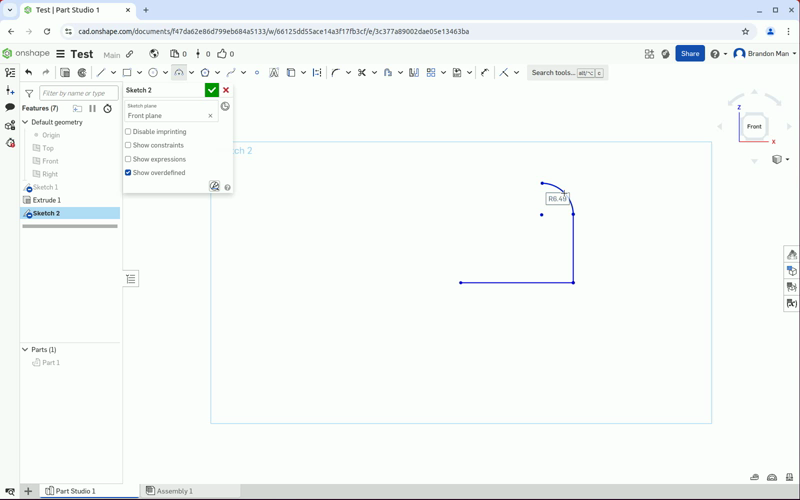
key(esc)
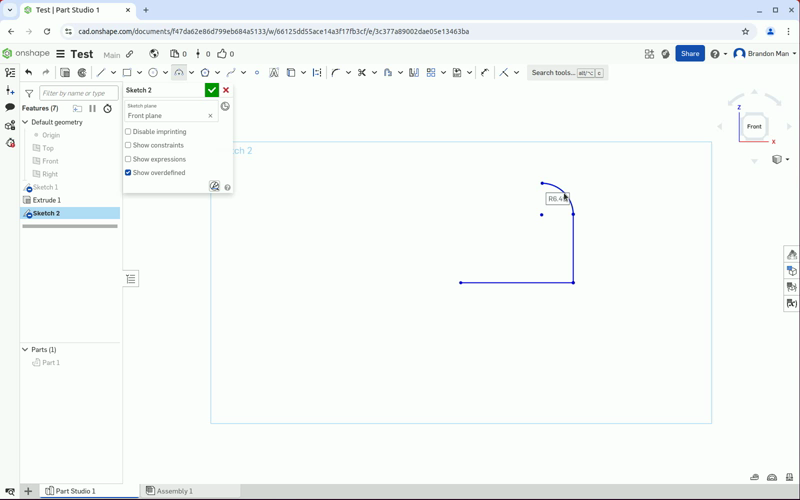
key(l)
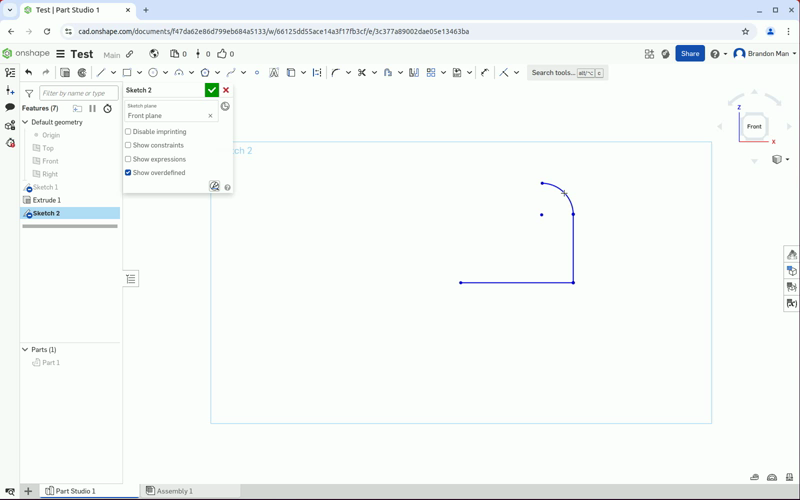
mouse_move(542, 183)
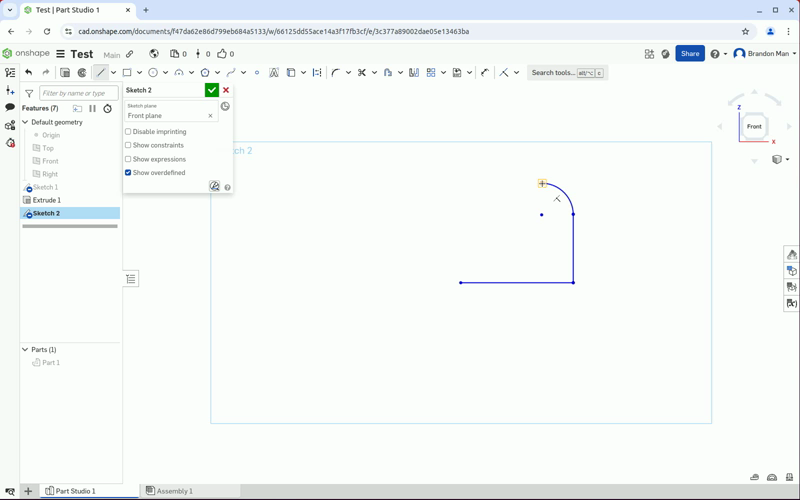
click(542, 183)
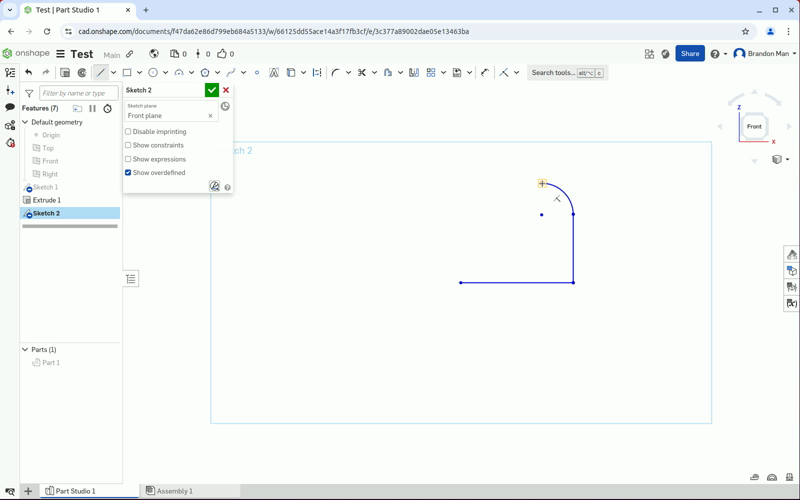
key_down(shift)
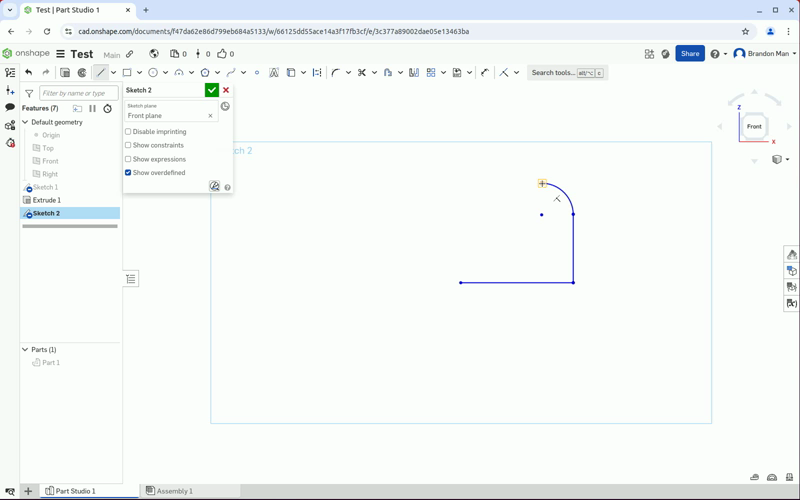
mouse_move(572, 183)
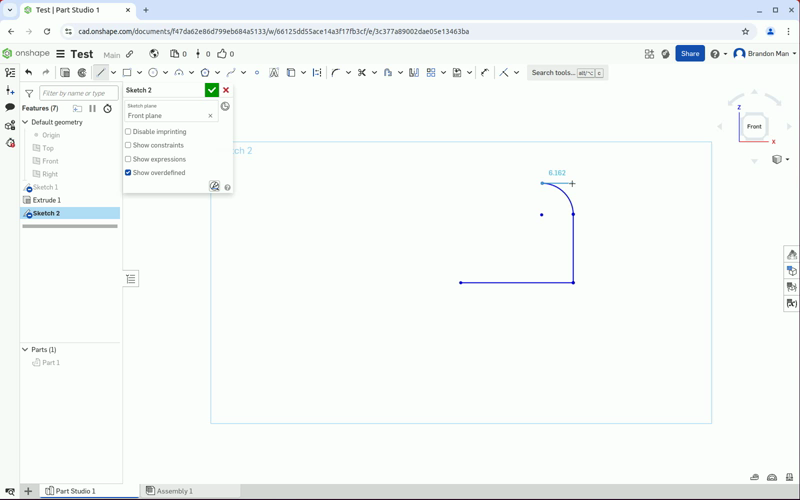
mouse_move(492, 183)
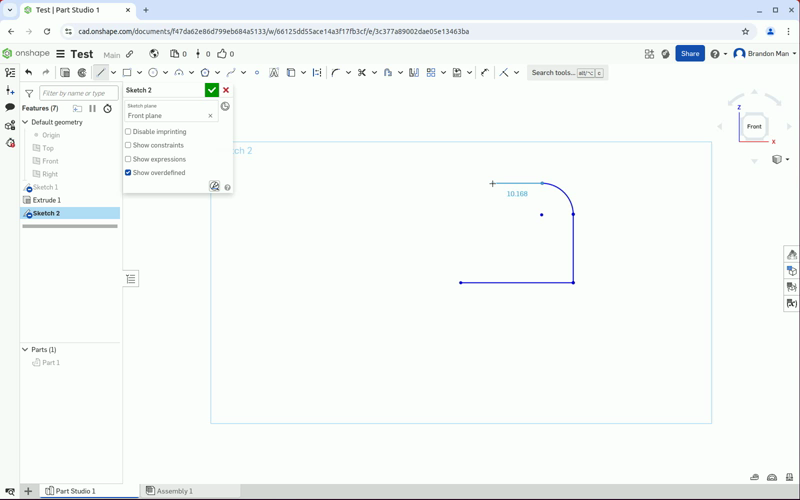
click(492, 183)
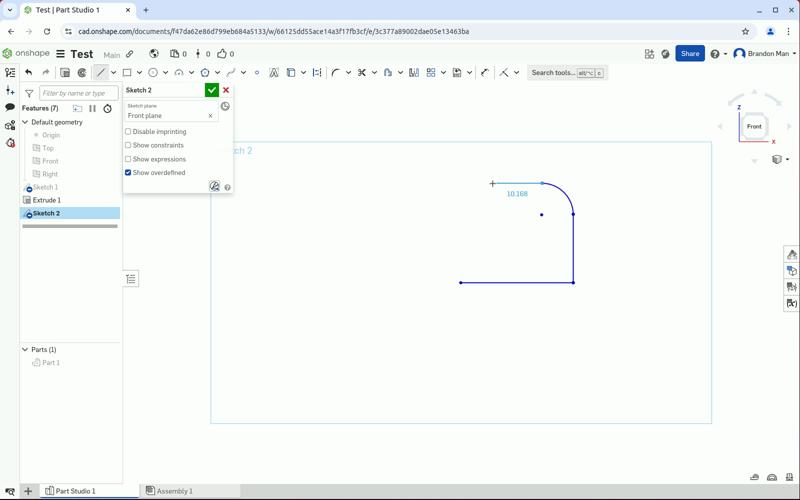
key_up(shift)
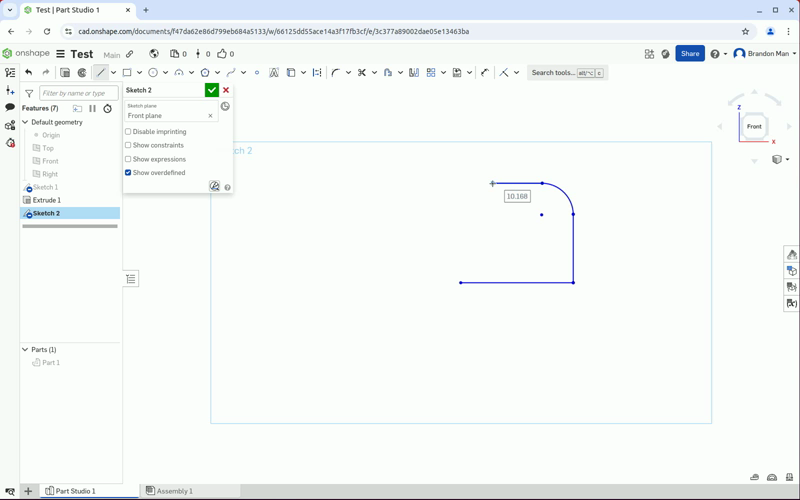
key_down(shift)
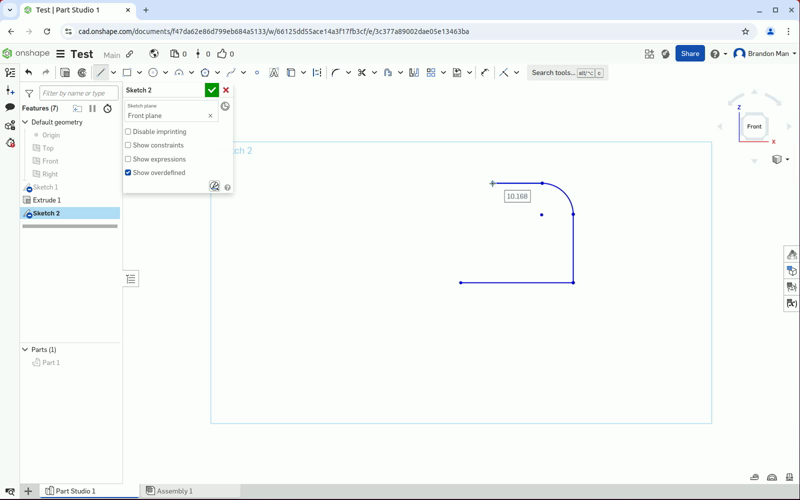
mouse_move(522, 183)
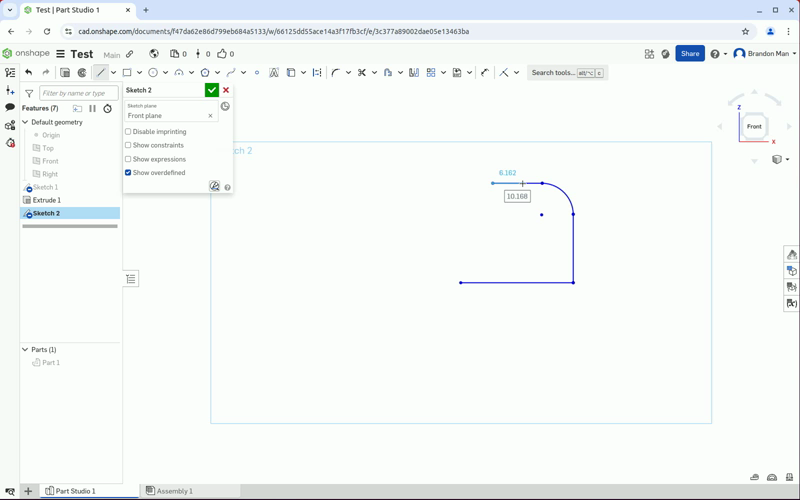
mouse_move(460, 233)
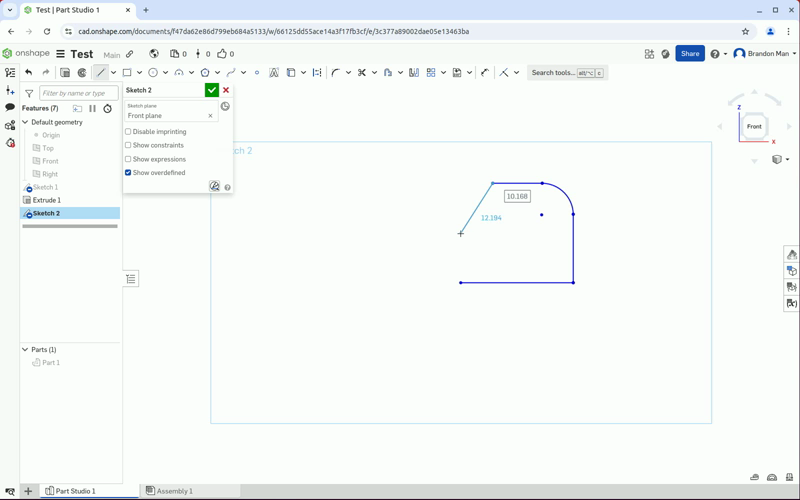
click(460, 233)
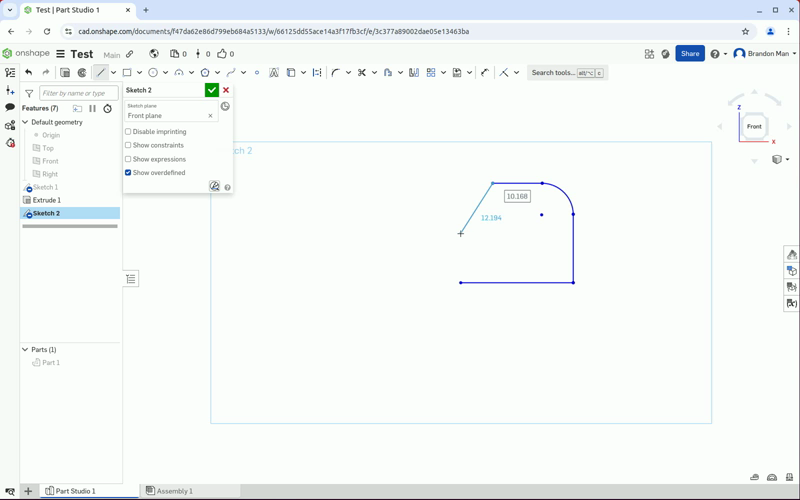
key_up(shift)
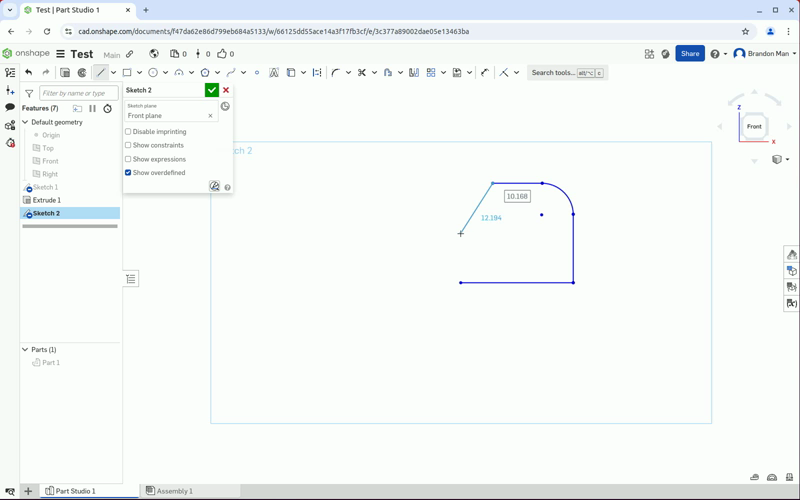
mouse_move(490, 233)
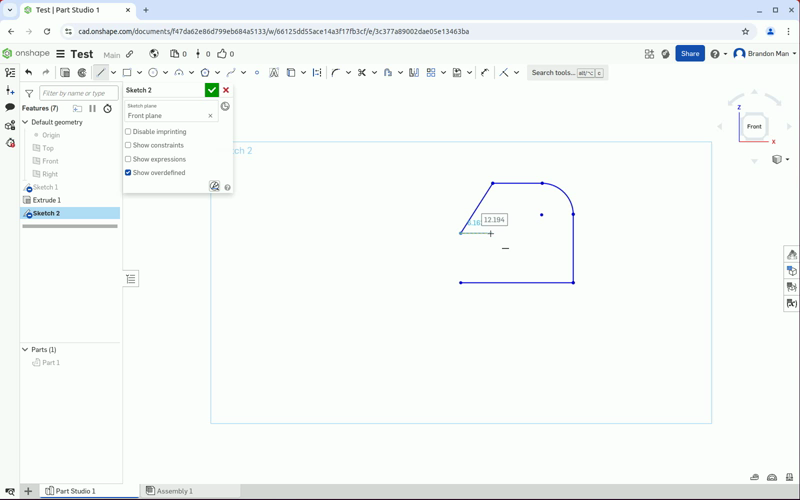
key_down(shift)
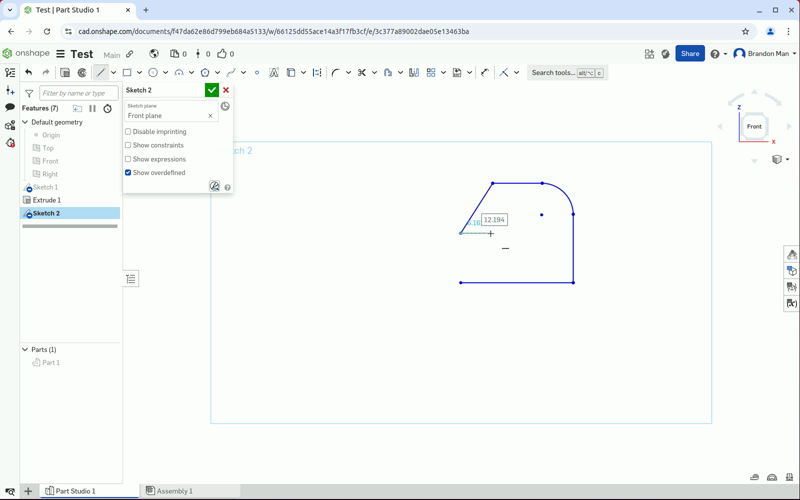
mouse_move(460, 282)
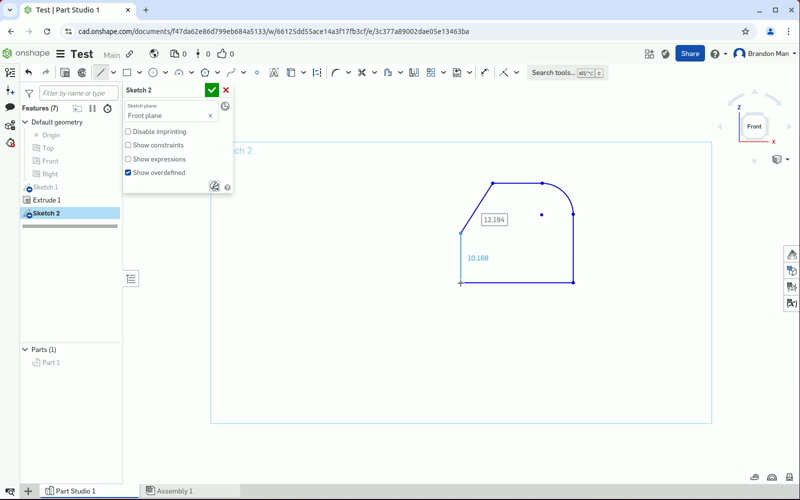
key_up(shift)
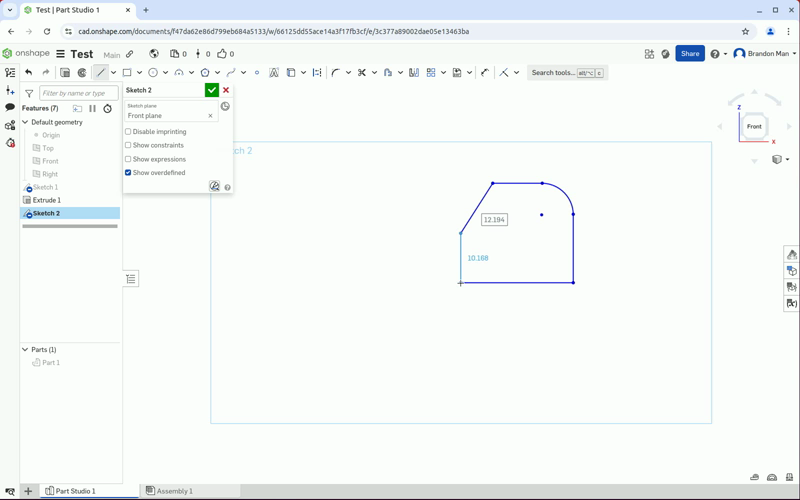
click(460, 282)
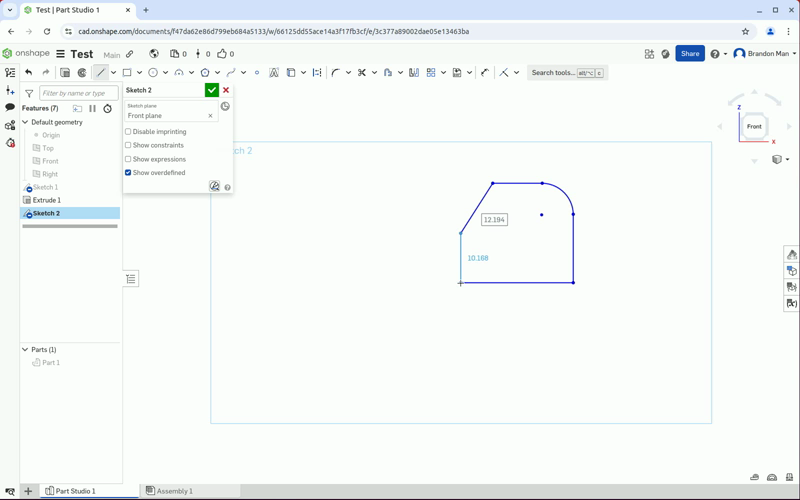
key(esc)
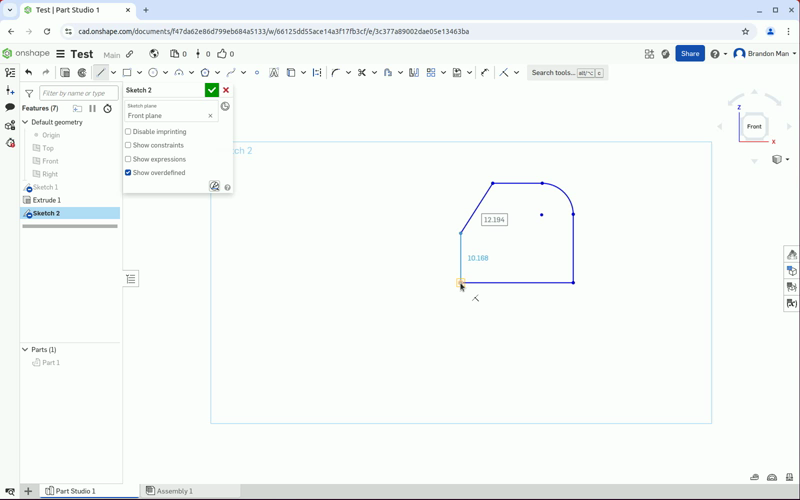
key(c)
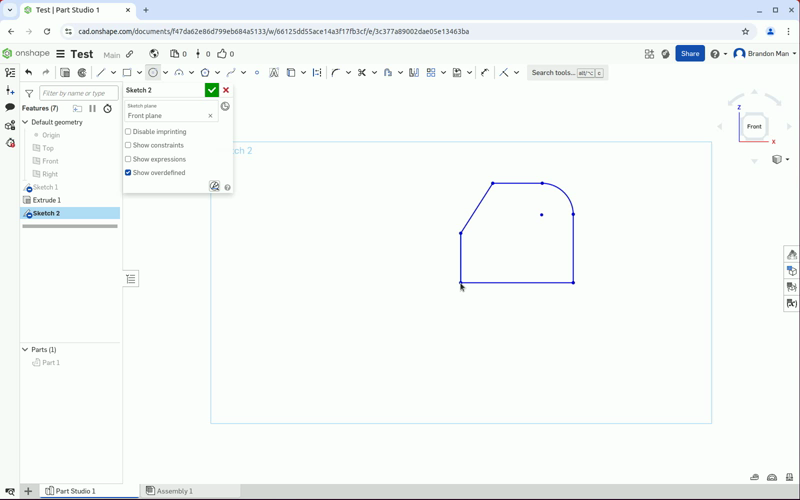
key_down(shift)
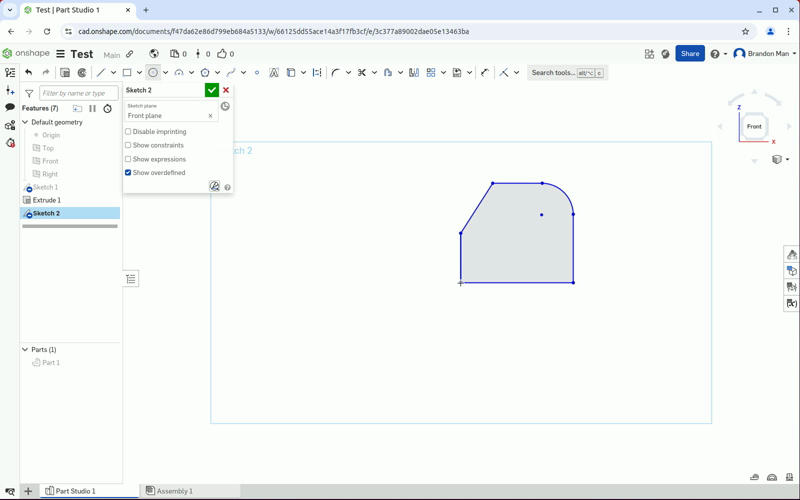
mouse_move(542, 214)
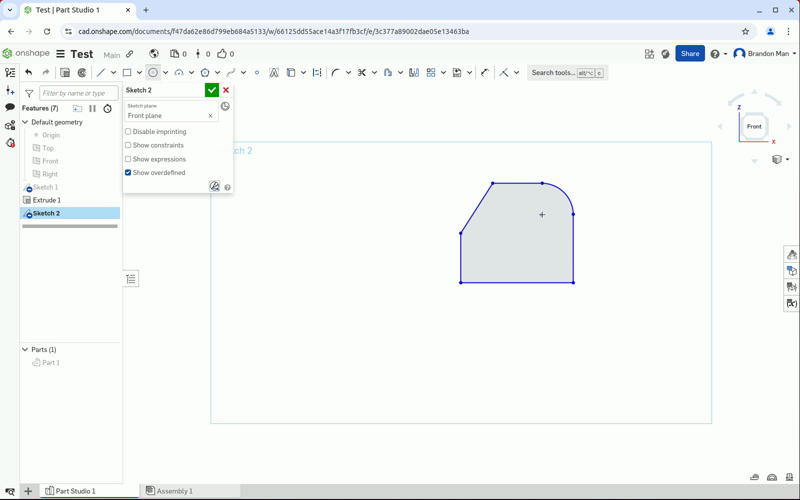
click(542, 214)
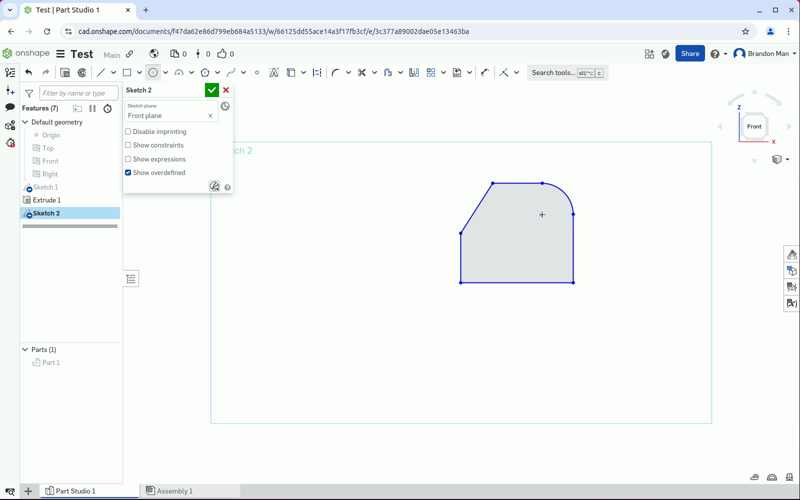
key_up(shift)
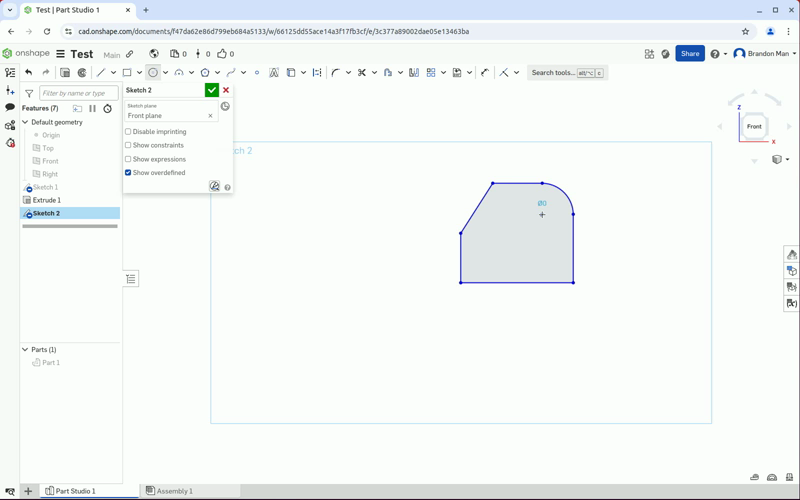
mouse_move(557, 214)
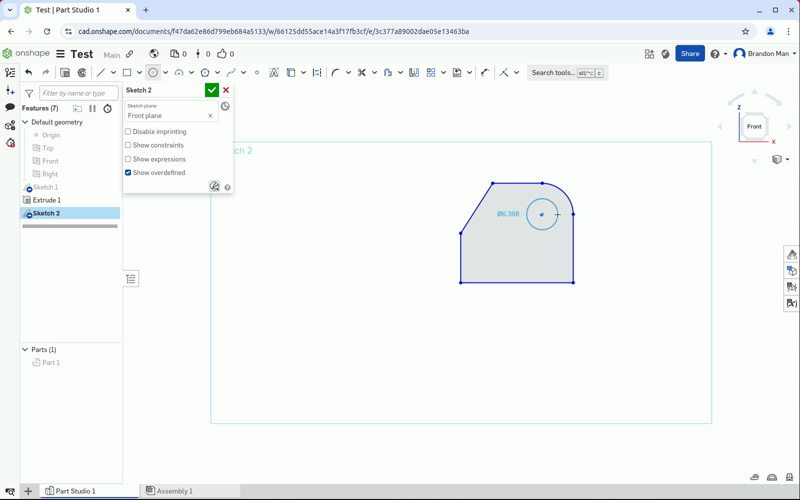
click(557, 214)
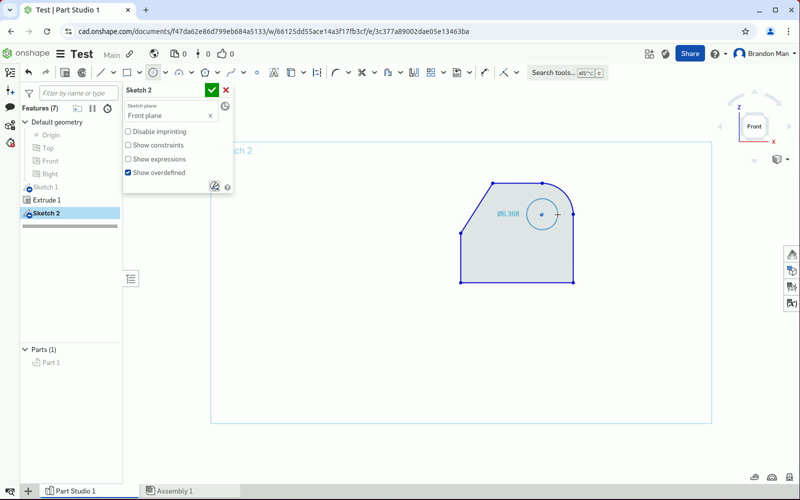
key(esc)
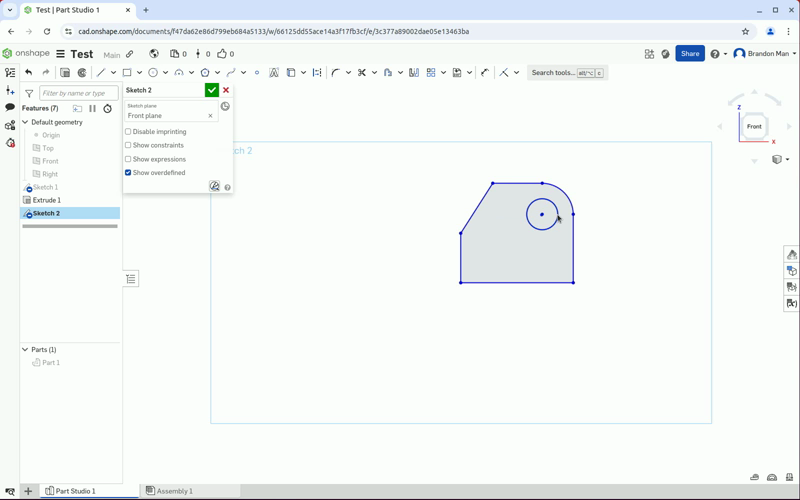
mouse_move(513, 225)
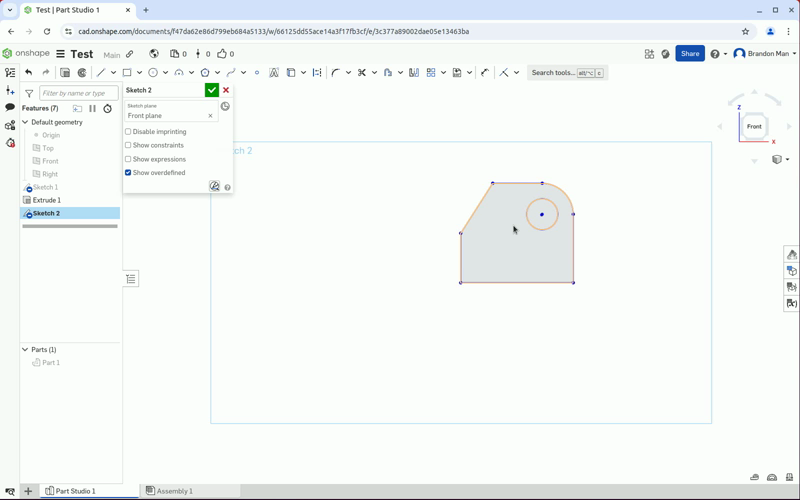
click(513, 225)
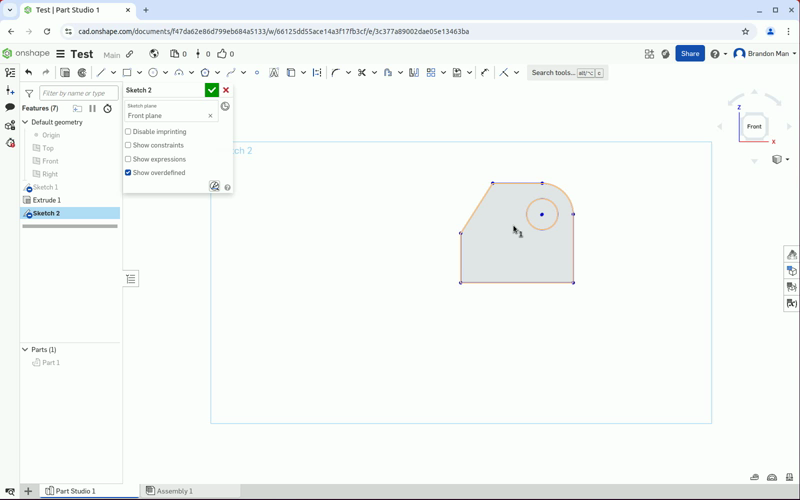
mouse_move(73, 352)
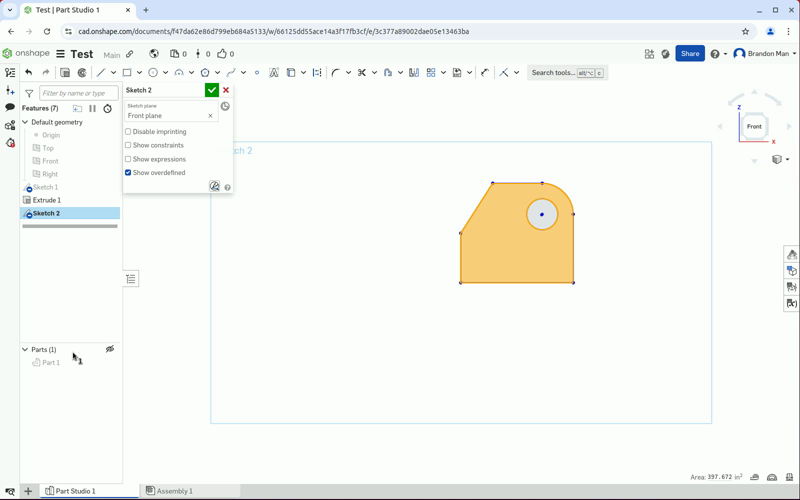
key(shift+y)
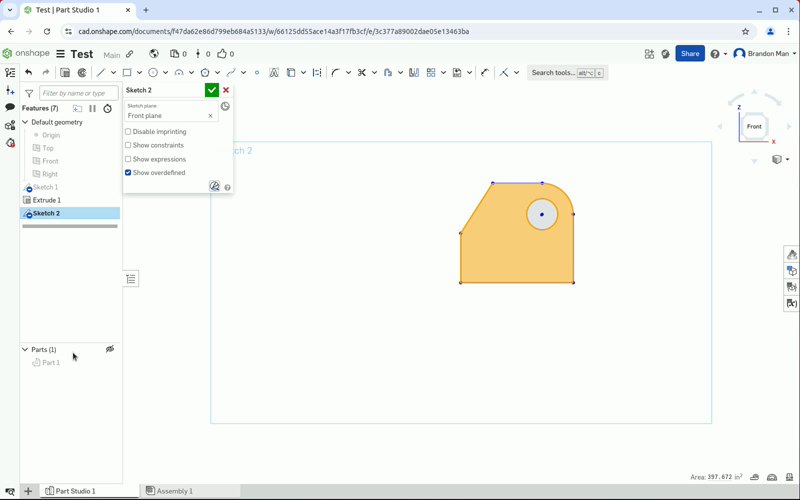
key(shift+e)
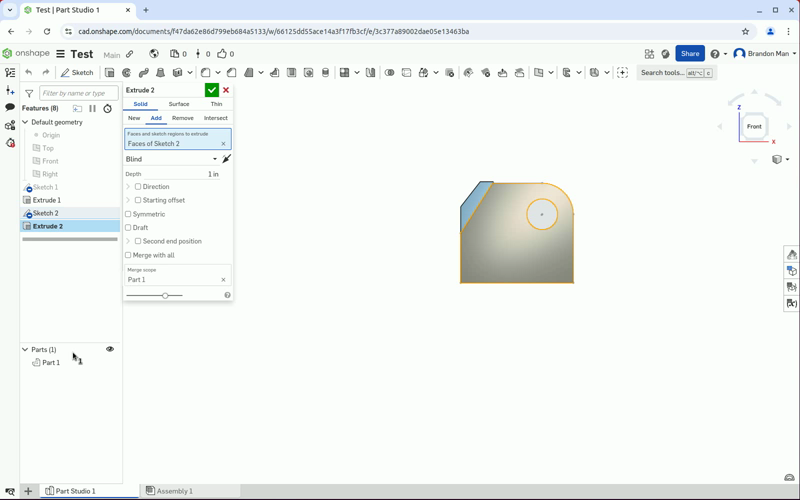
mouse_move(143, 106)
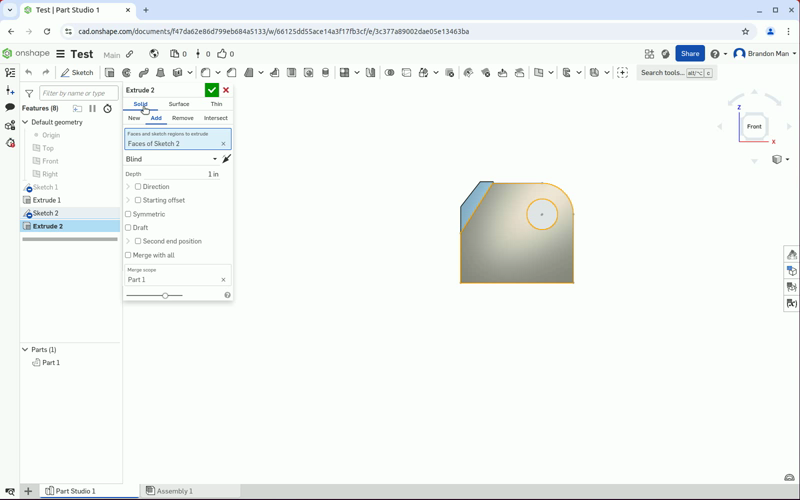
click(143, 106)
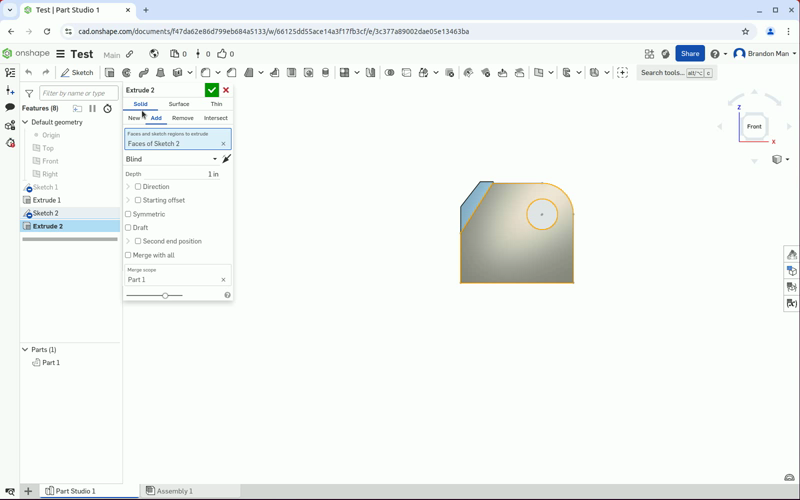
mouse_move(137, 120)
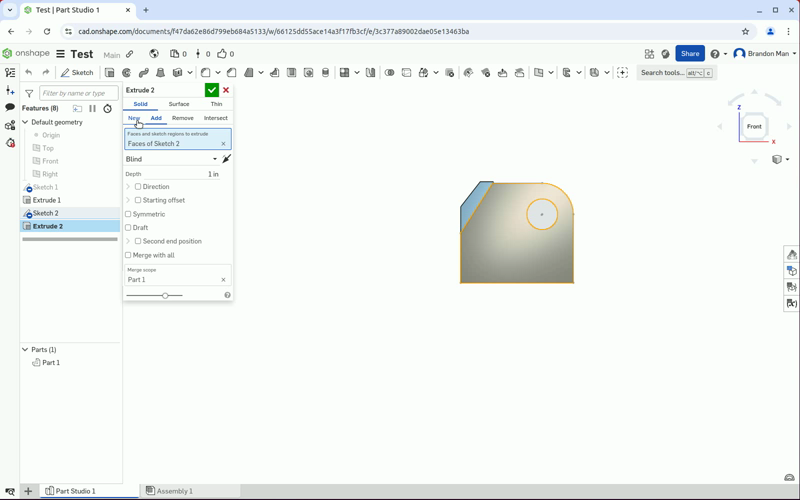
click(137, 120)
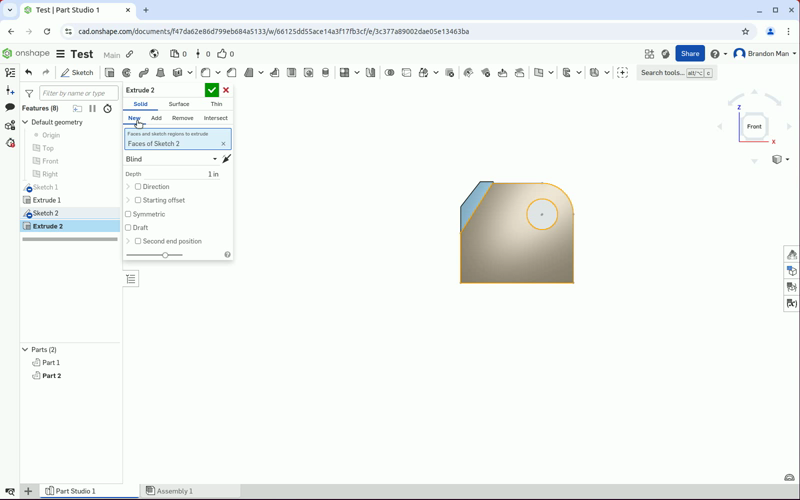
key(tab, 4)
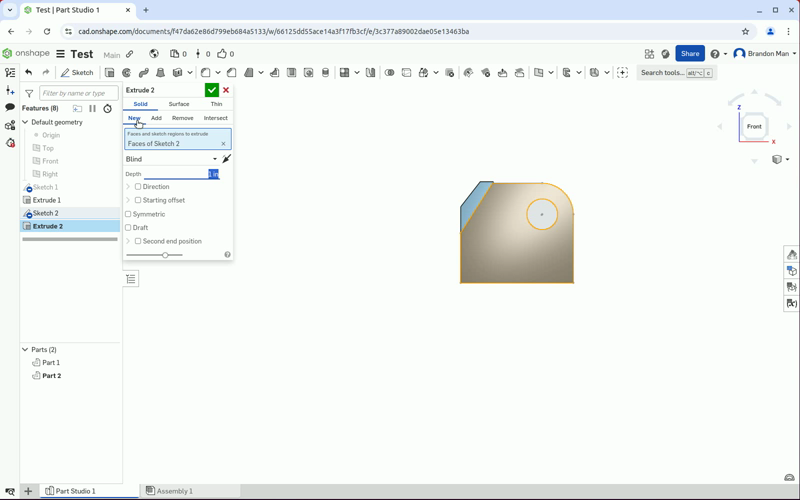
text(6.258)
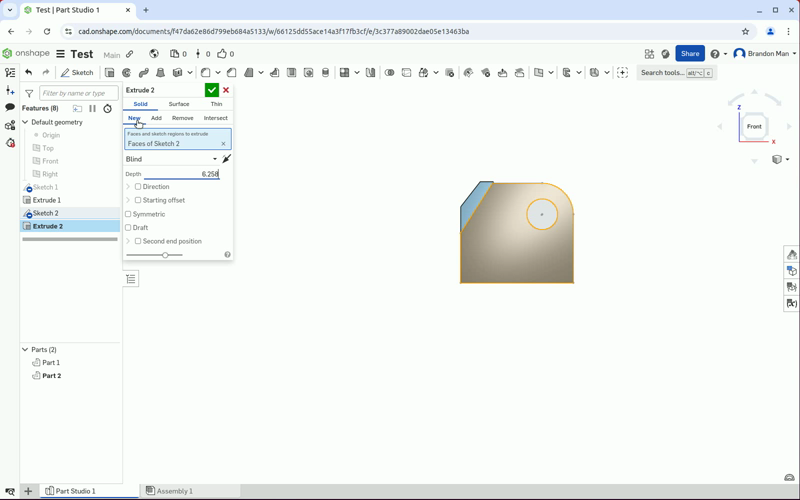
key(tab, 3)
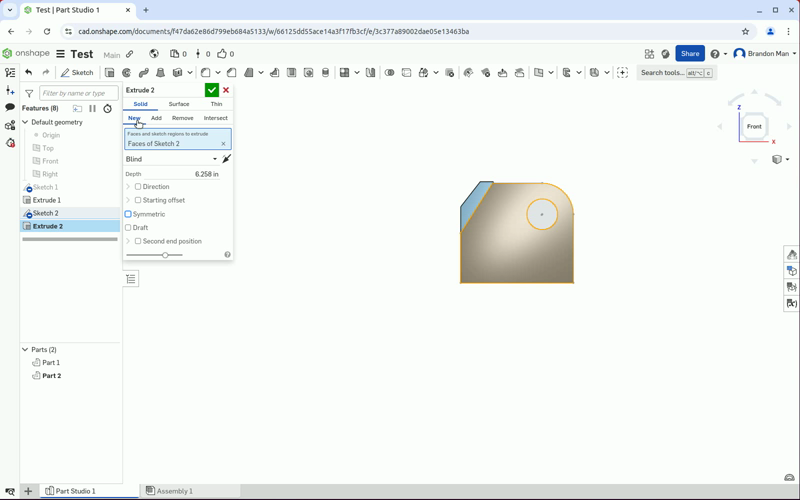
key(space)
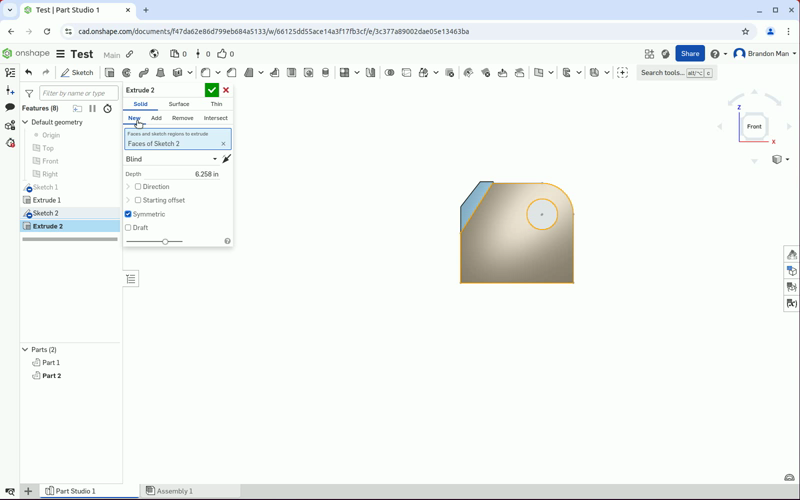
key(enter)
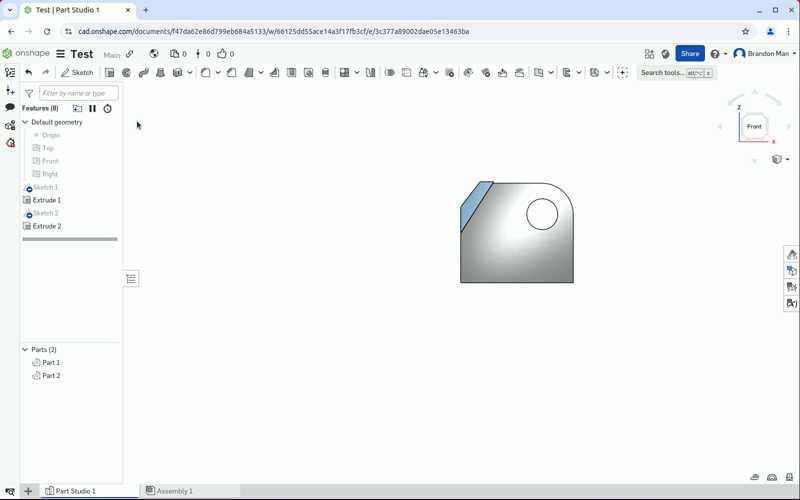
key(shift+h)
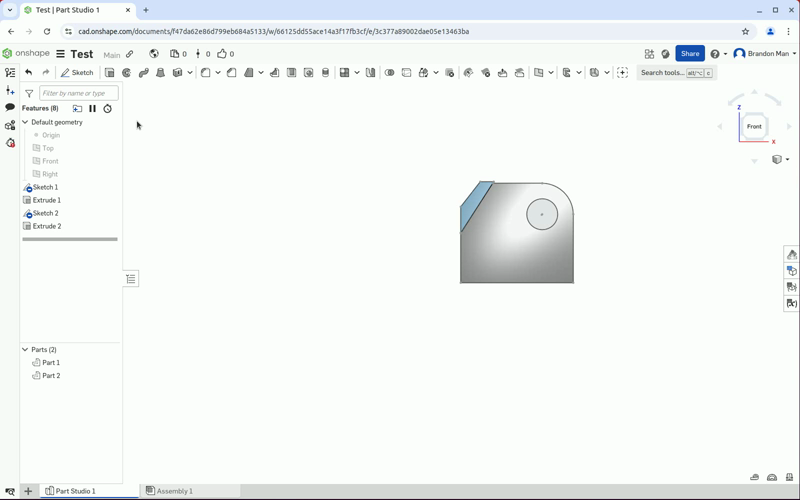
key(shift+h)
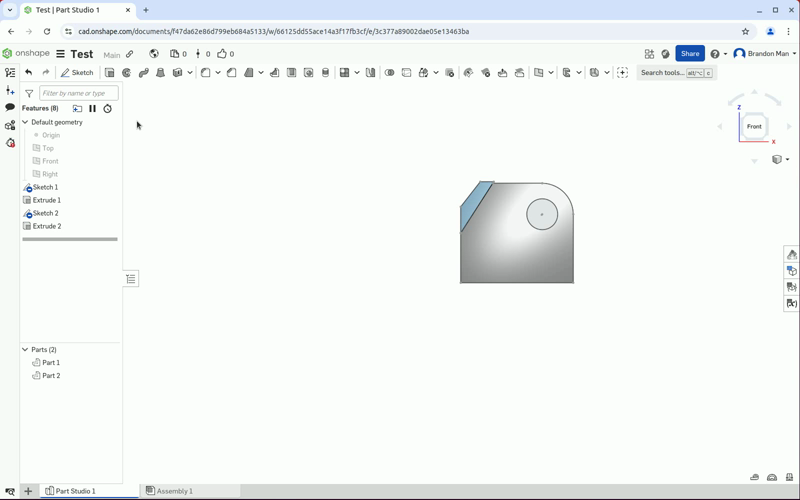
key(shift+7)
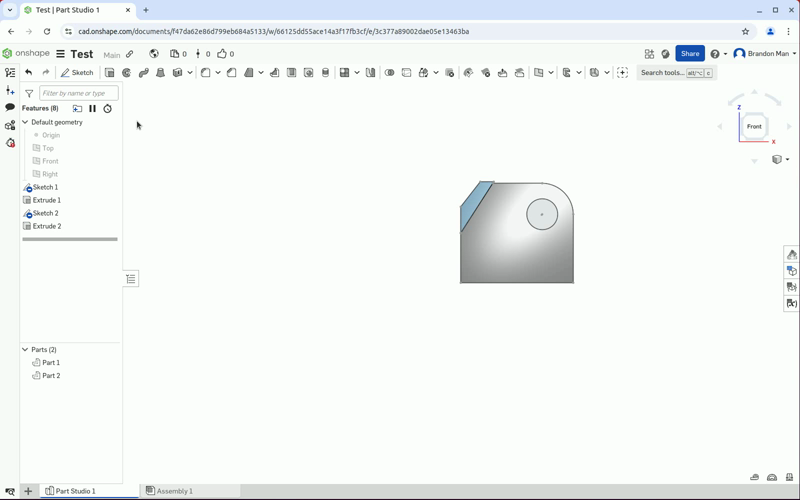
key(left, 2)
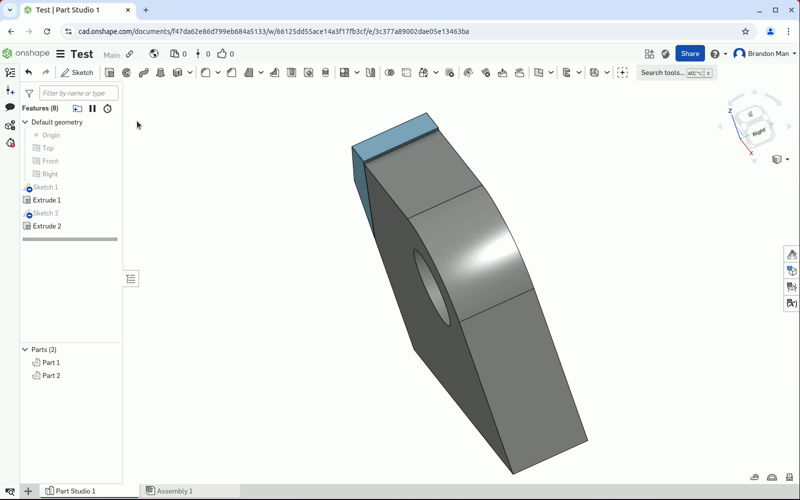
key(down, 2)
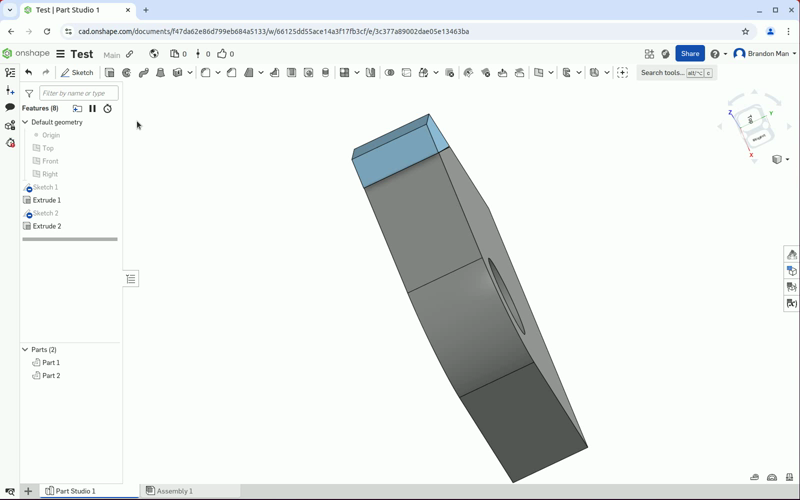
key(up, 2)
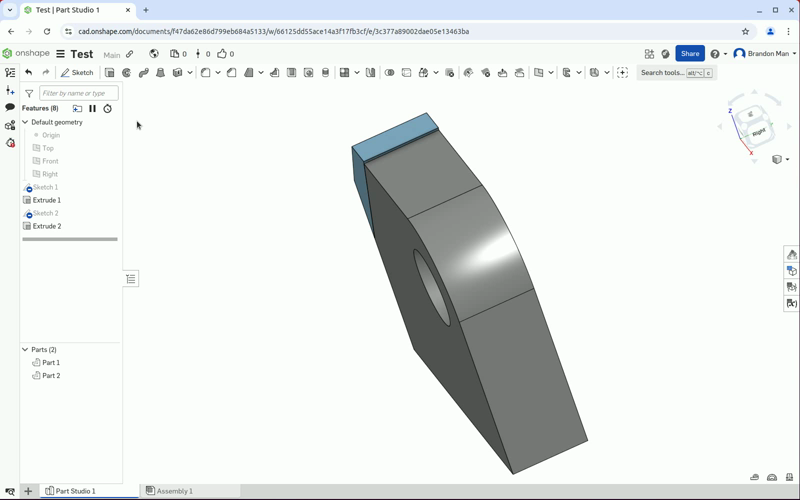
key(right, 2)
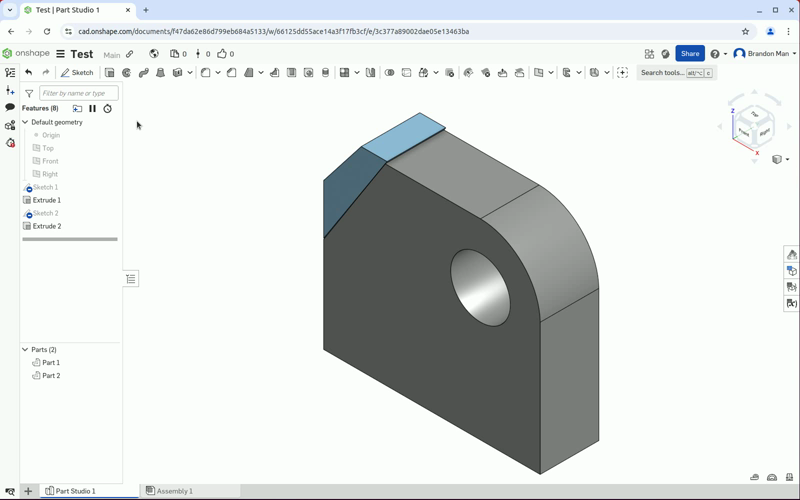
mouse_move(73, 189)
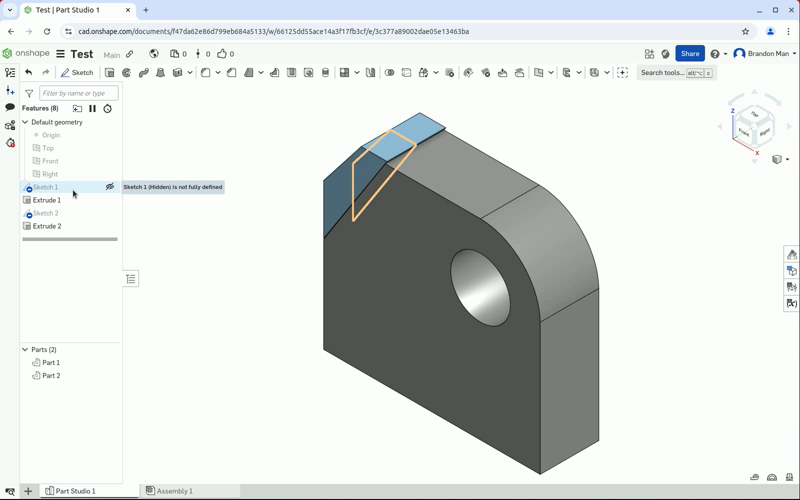
click(73, 189)